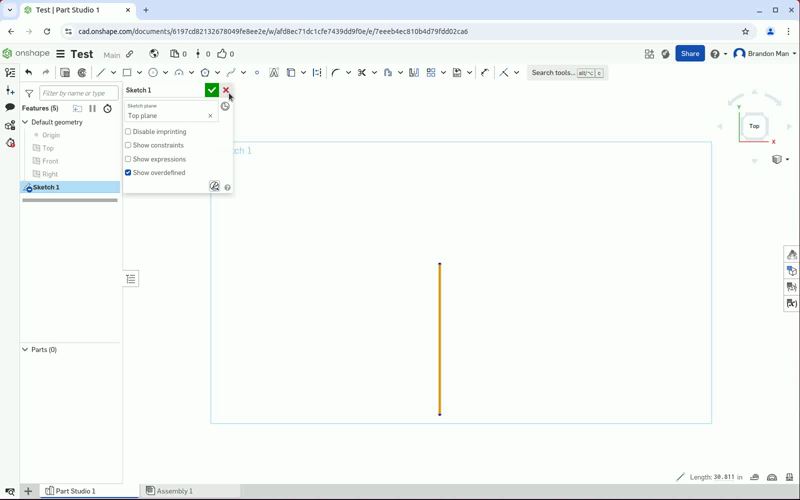
key(shift+h)
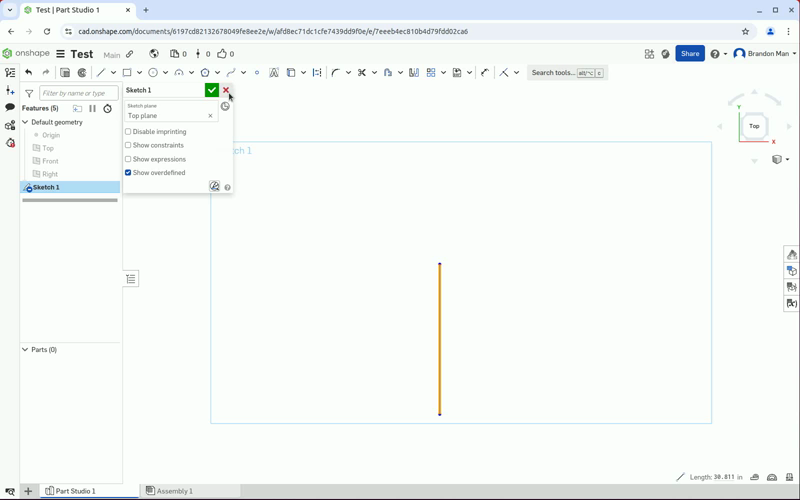
key(shift+s)
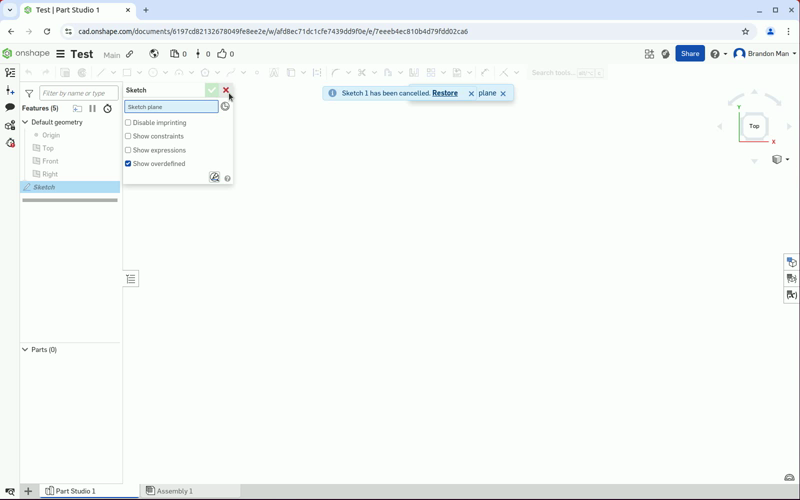
mouse_move(73, 150)
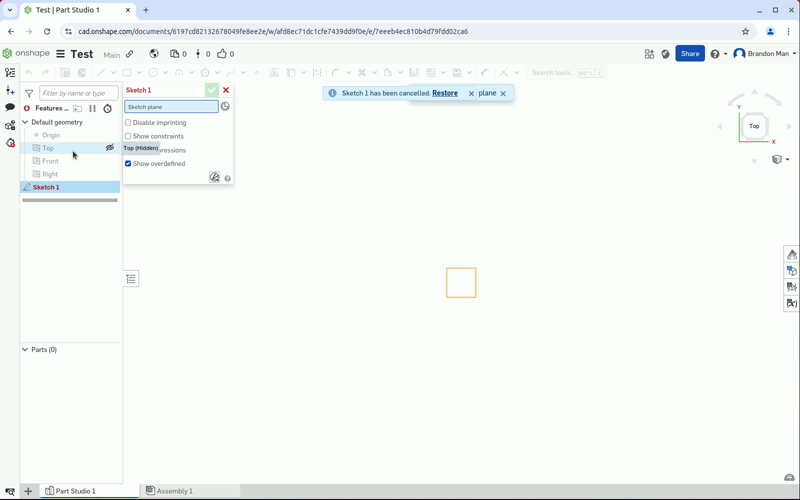
click(73, 150)
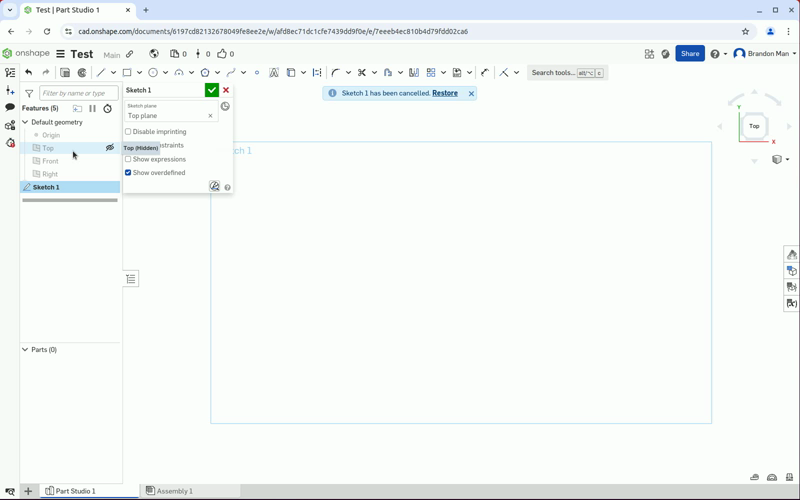
mouse_move(73, 352)
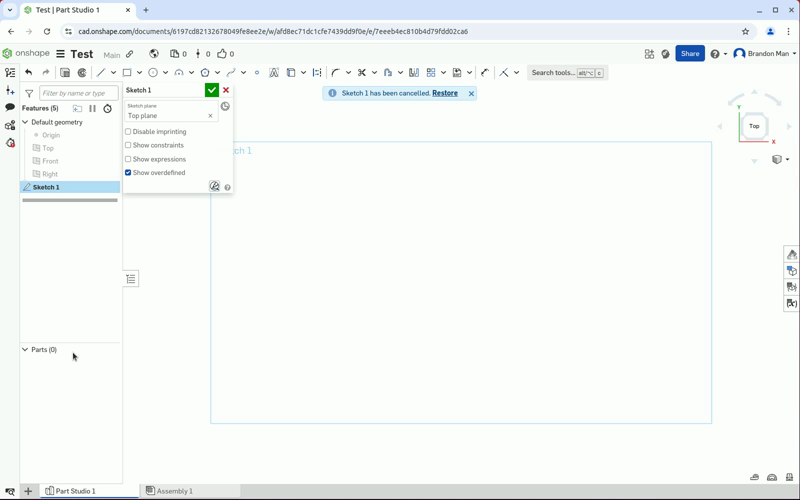
key(y)
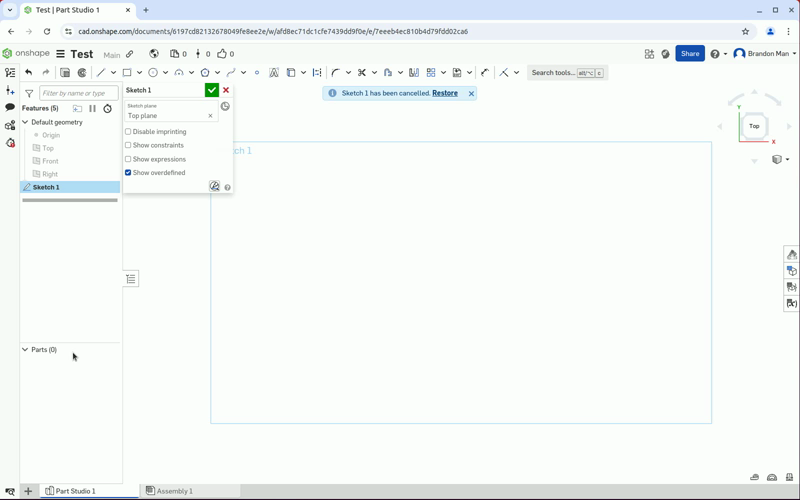
key(c)
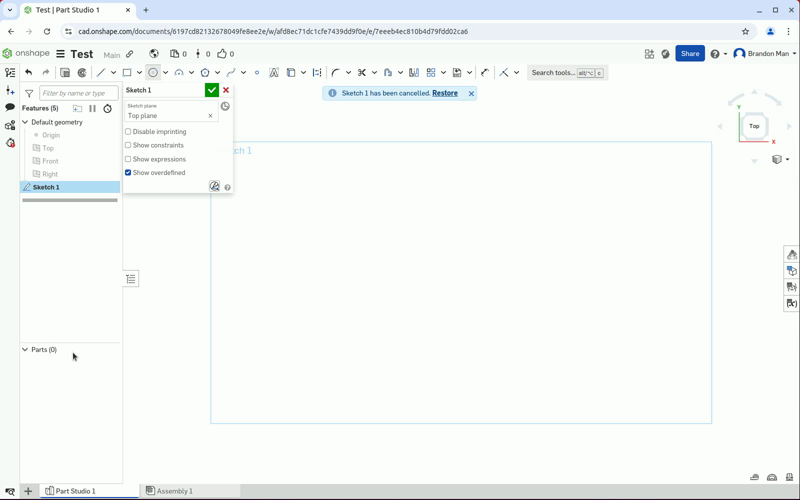
key_down(shift)
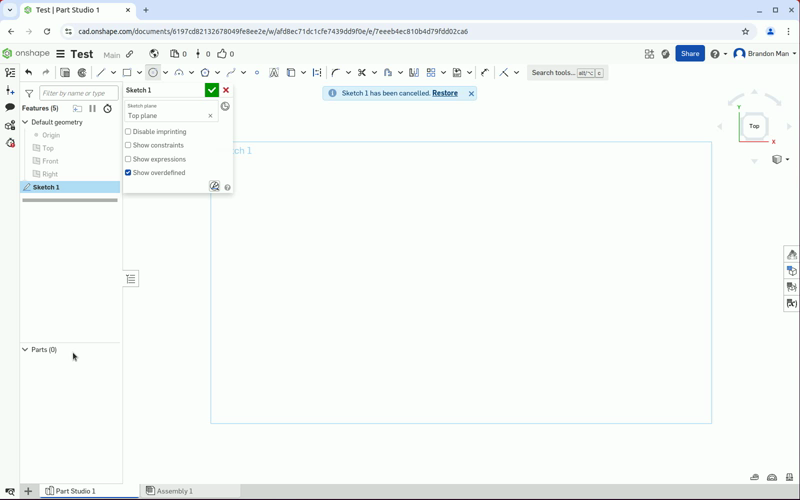
mouse_move(461, 282)
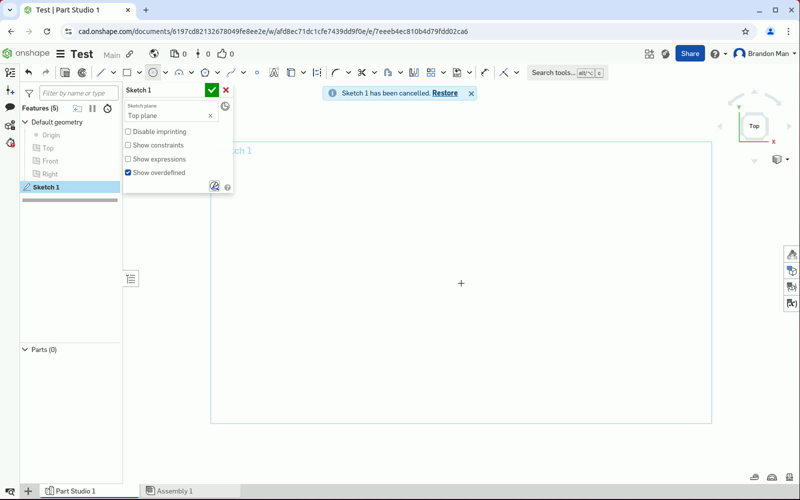
click(461, 282)
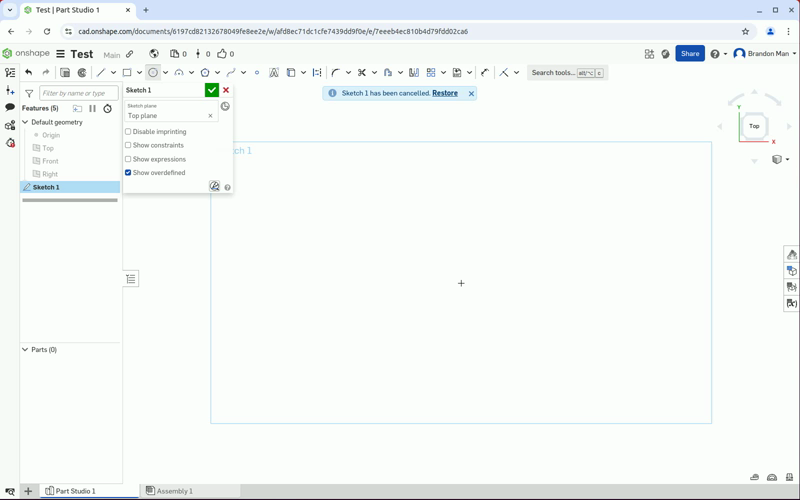
key_up(shift)
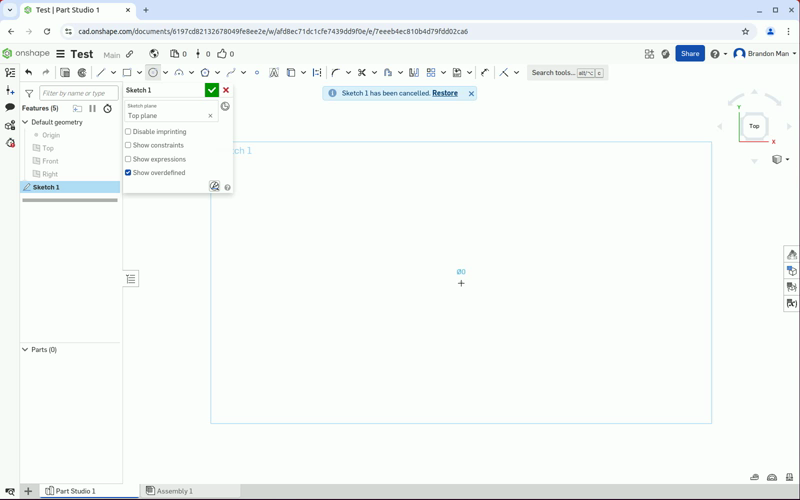
mouse_move(574, 282)
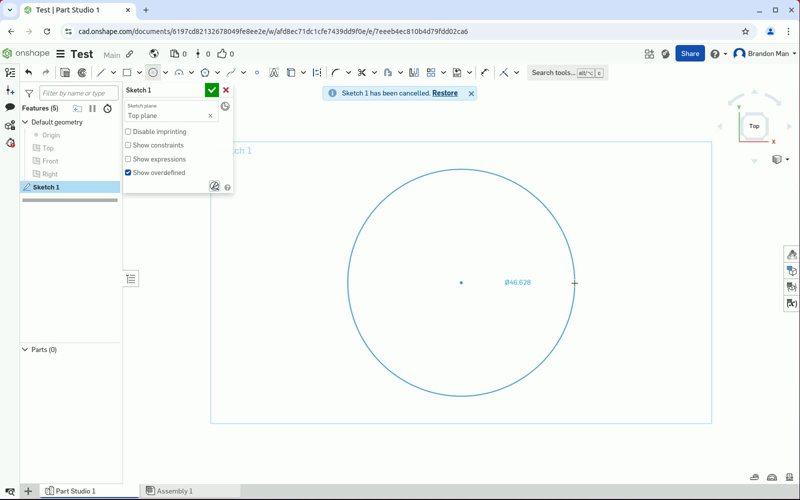
click(574, 282)
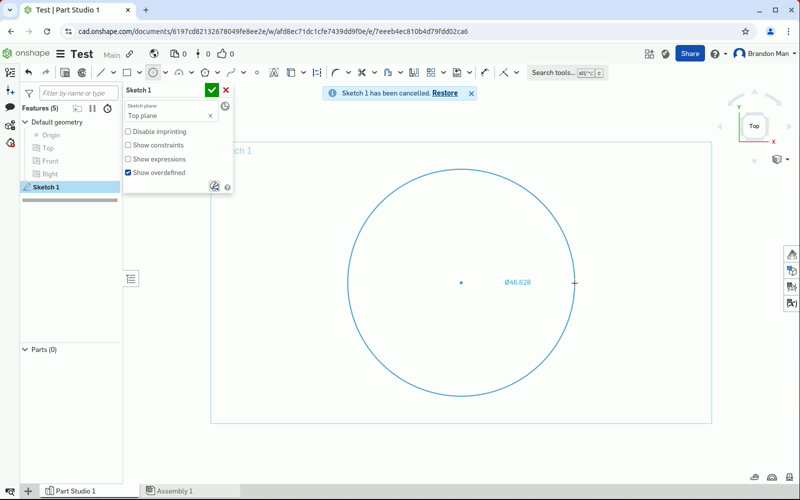
key(esc)
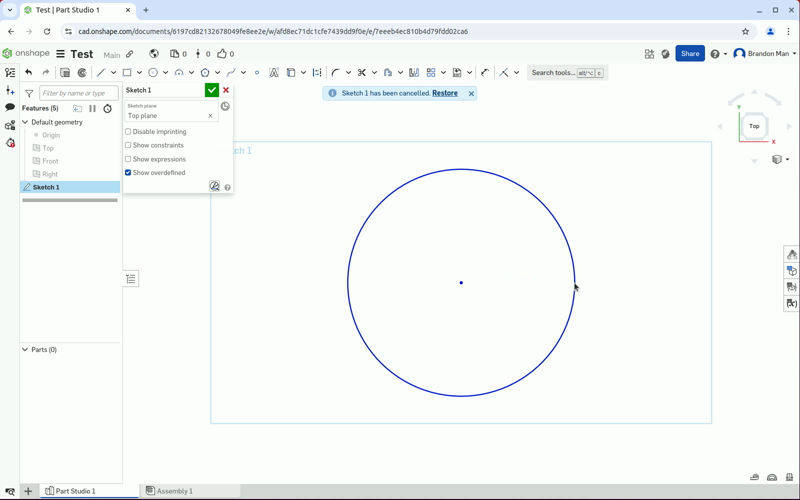
mouse_move(511, 290)
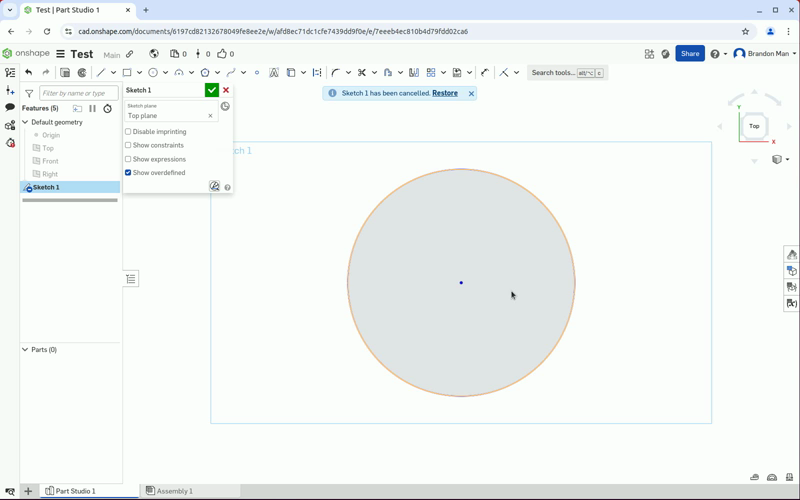
click(511, 290)
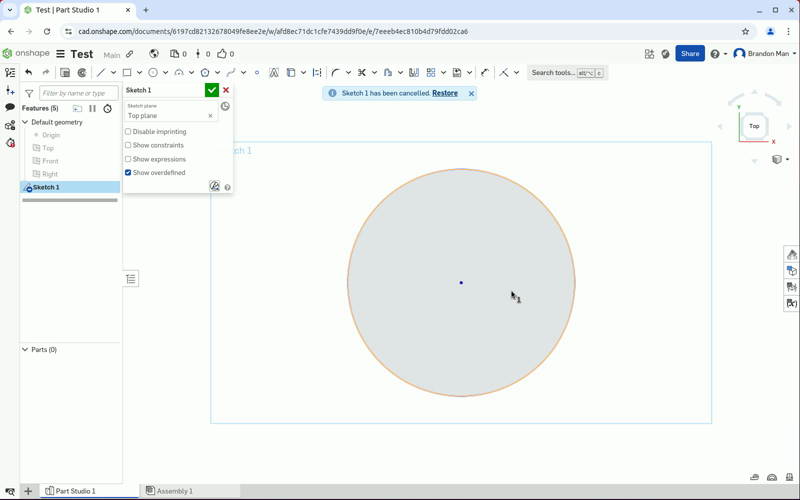
mouse_move(73, 352)
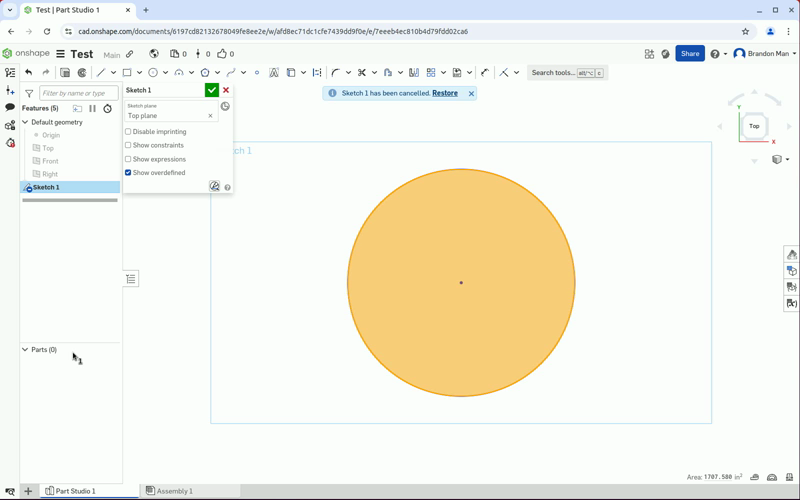
key(shift+y)
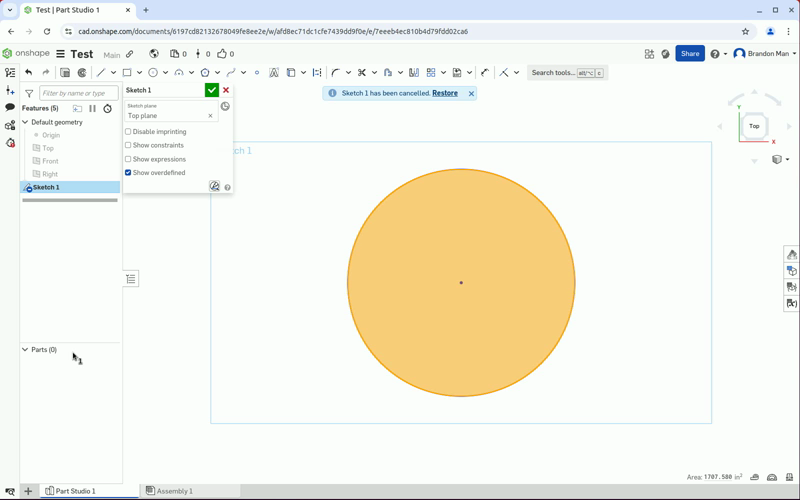
key(shift+e)
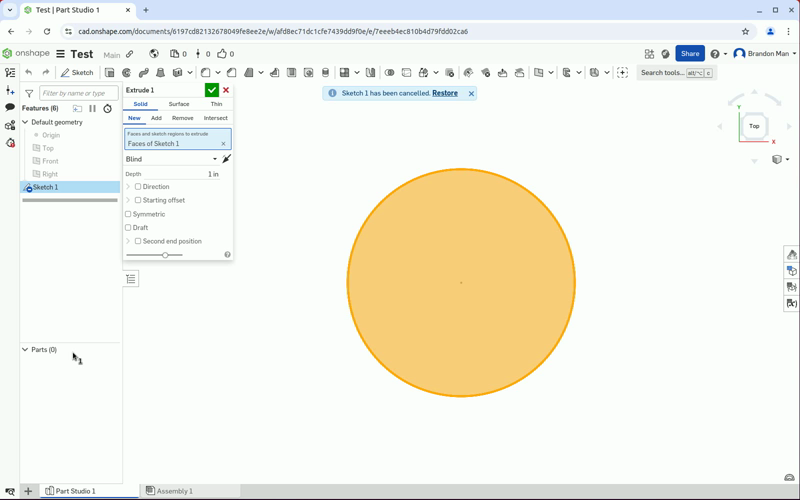
mouse_move(143, 106)
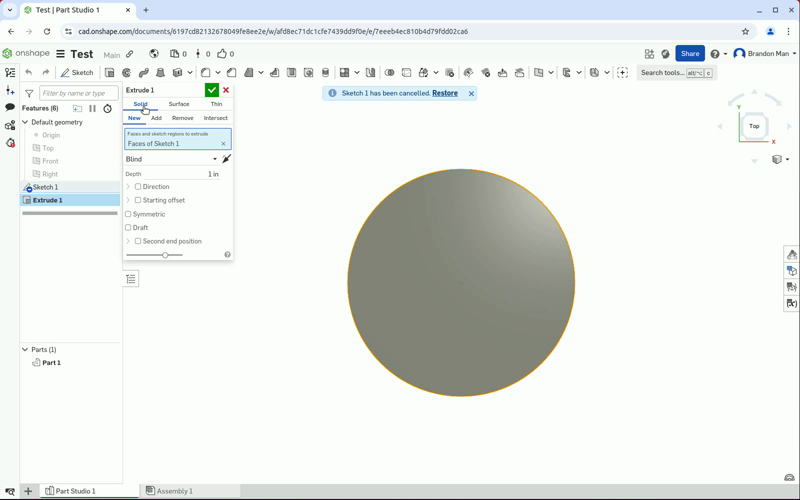
click(143, 106)
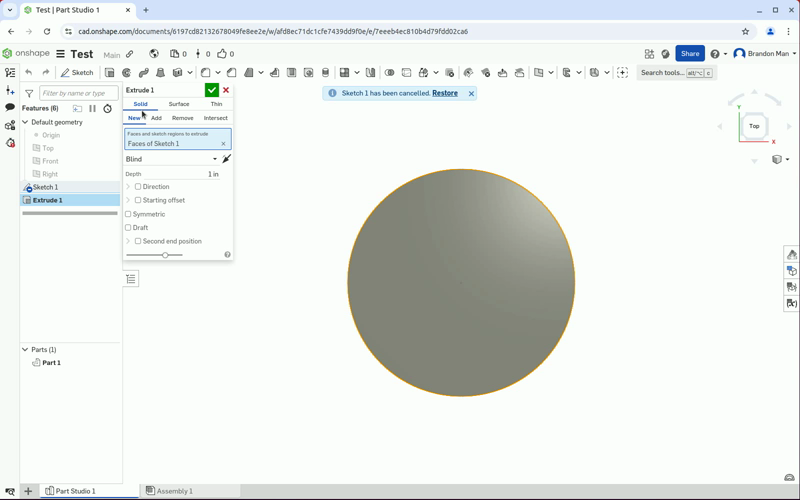
mouse_move(137, 120)
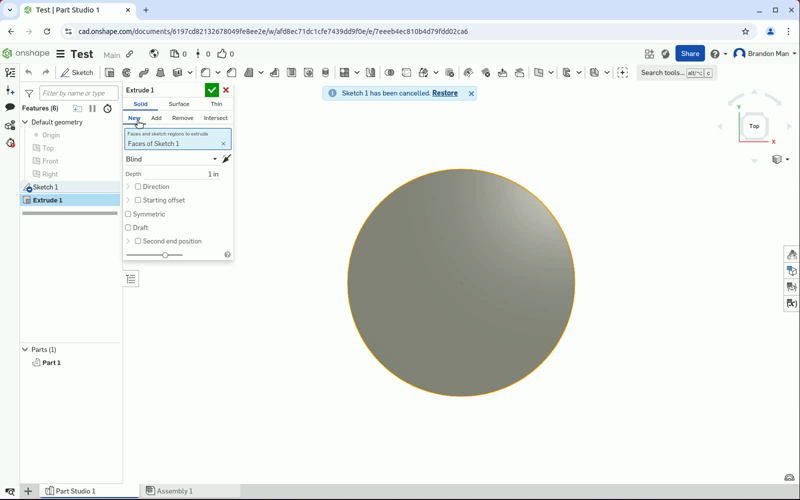
click(137, 120)
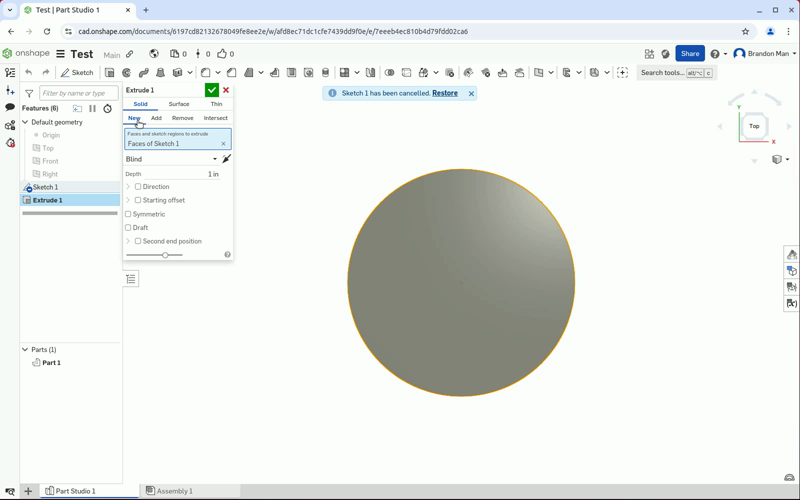
key(tab, 4)
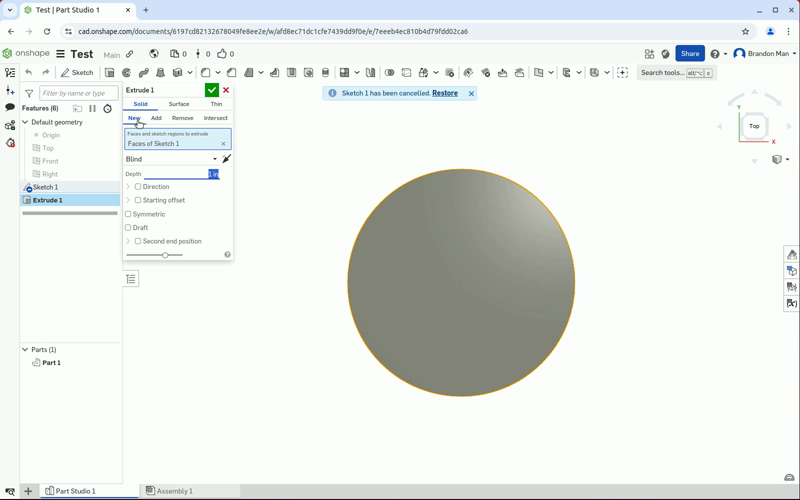
text(0.722)
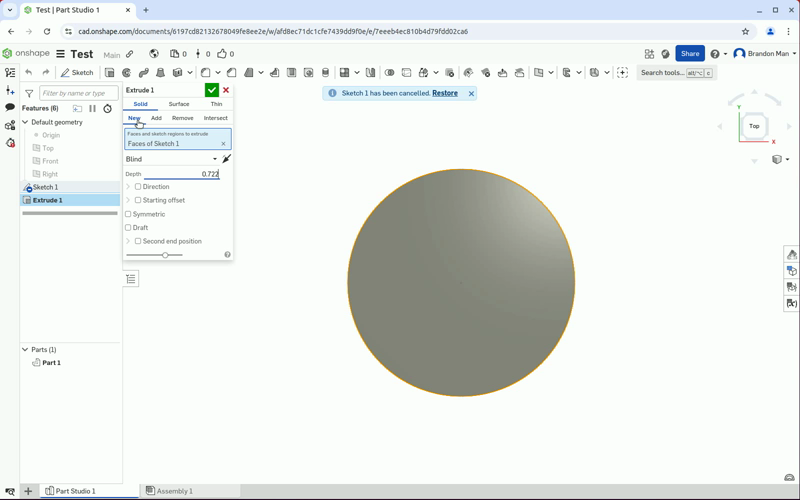
key(enter)
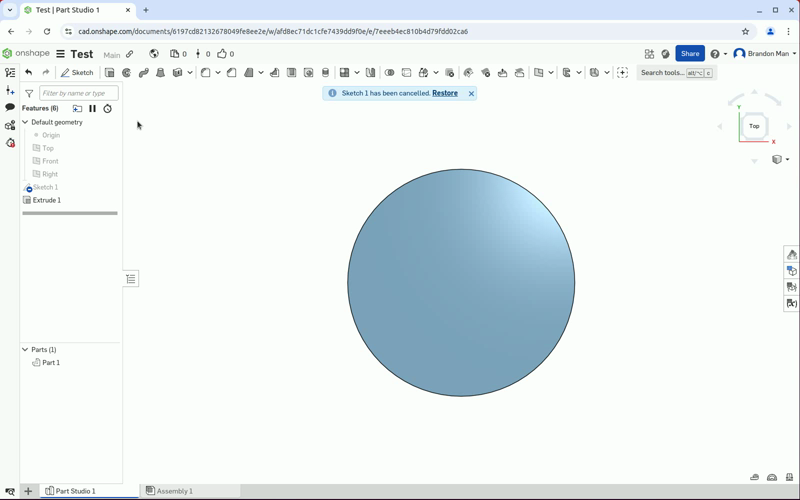
key(shift+h)
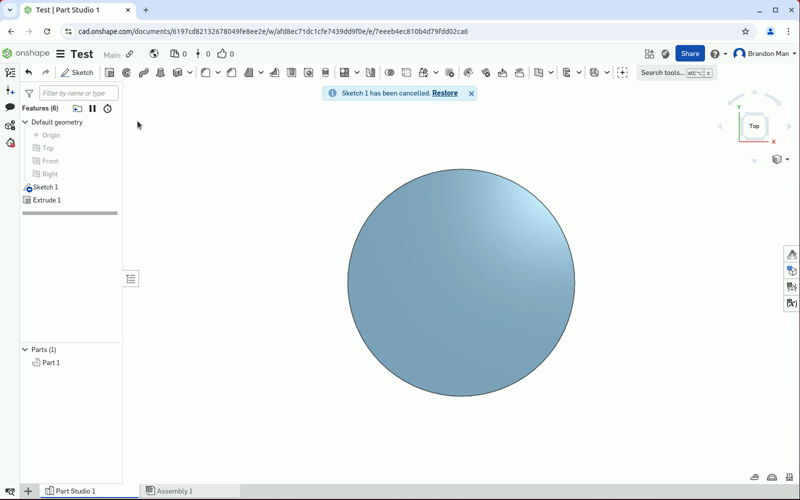
key(shift+h)
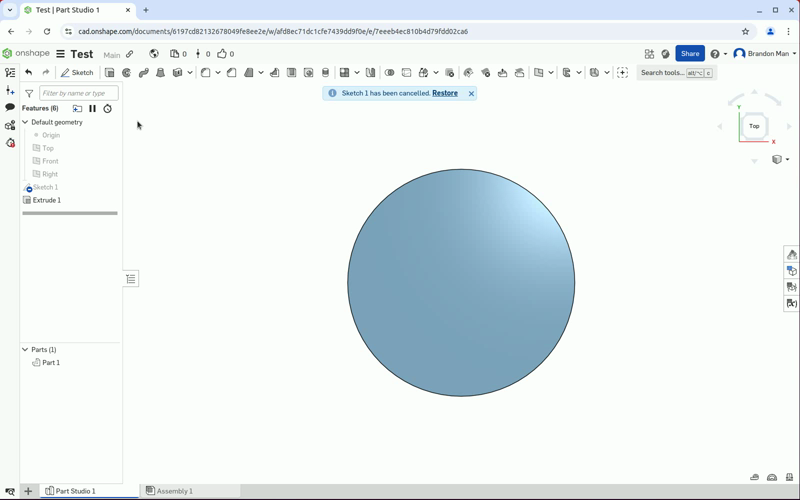
mouse_move(73, 189)
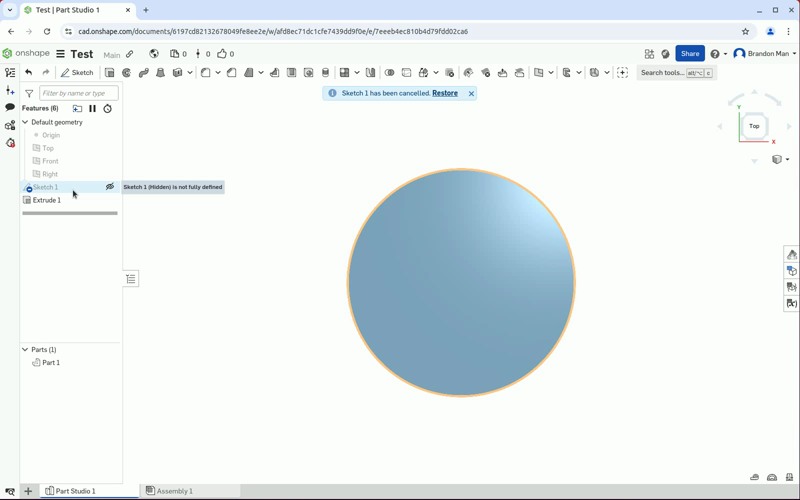
click(73, 189)
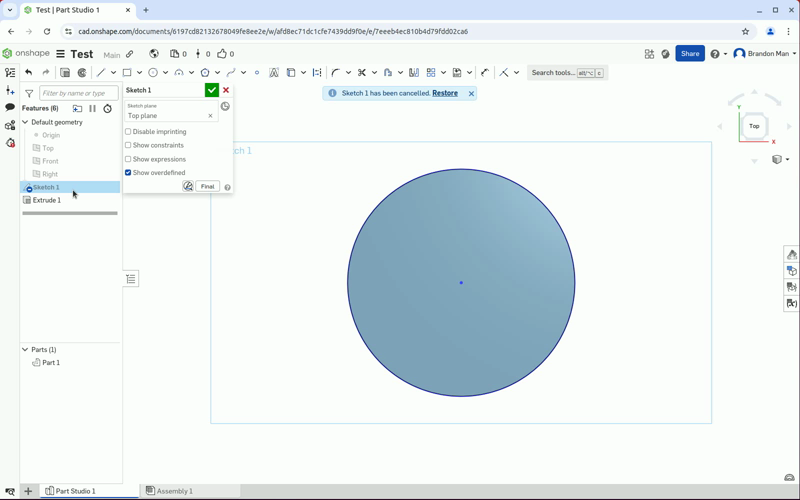
mouse_move(229, 92)
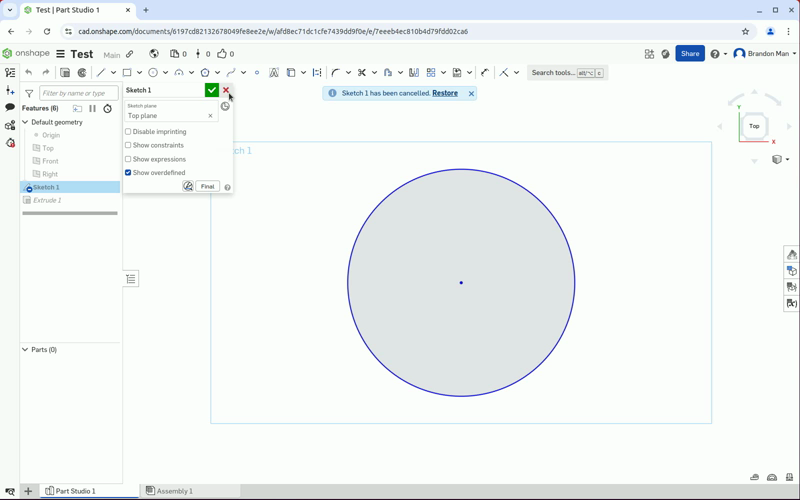
click(229, 92)
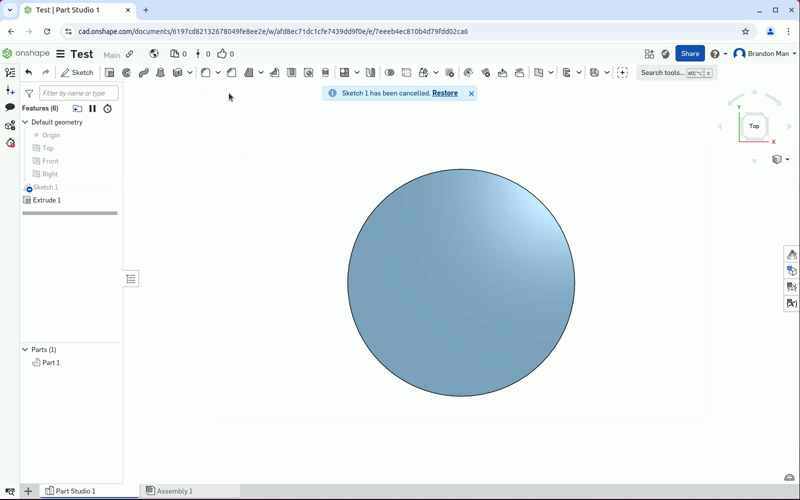
mouse_move(541, 75)
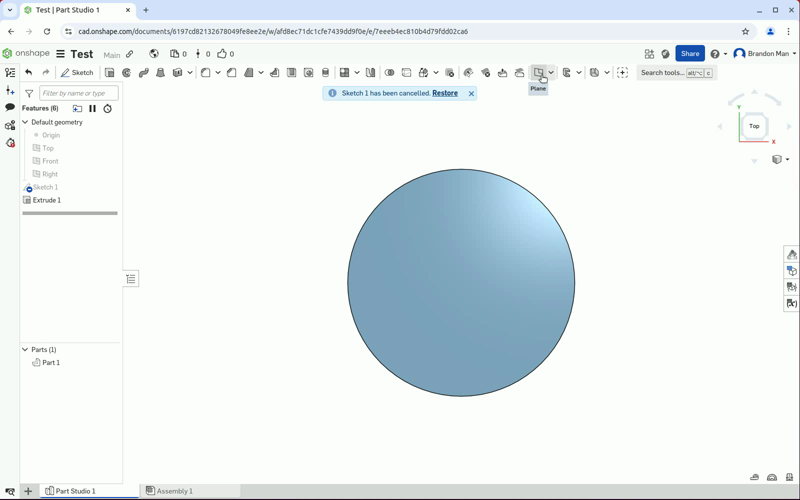
click(541, 75)
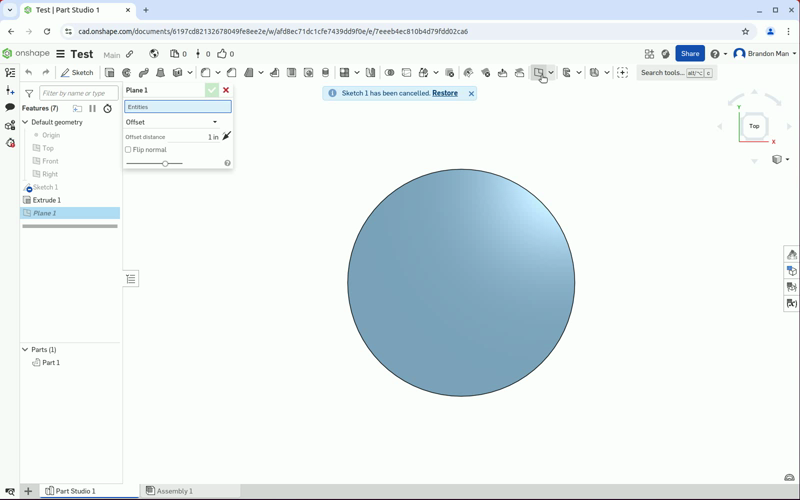
mouse_move(73, 150)
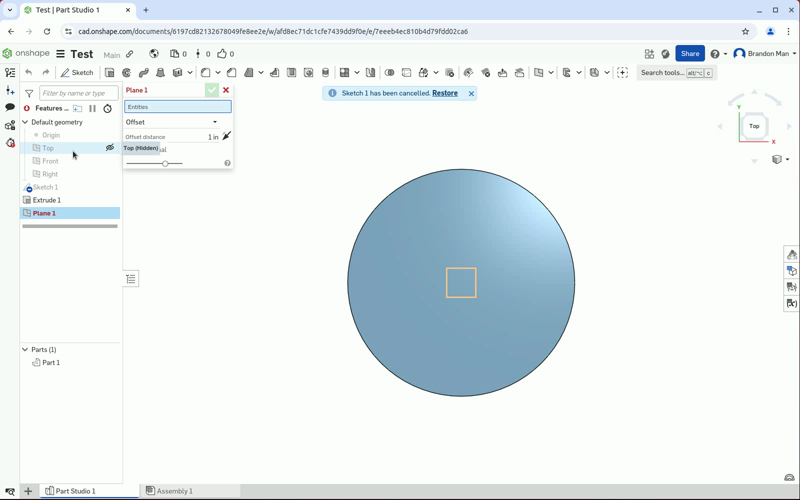
click(73, 150)
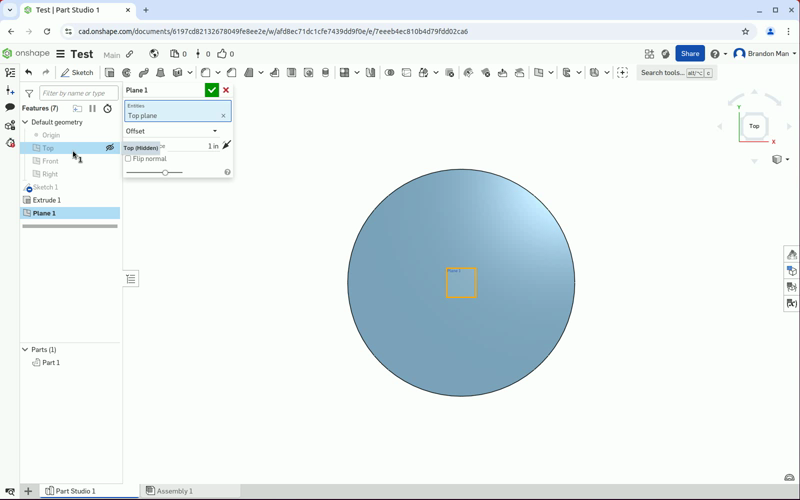
key(tab, 2)
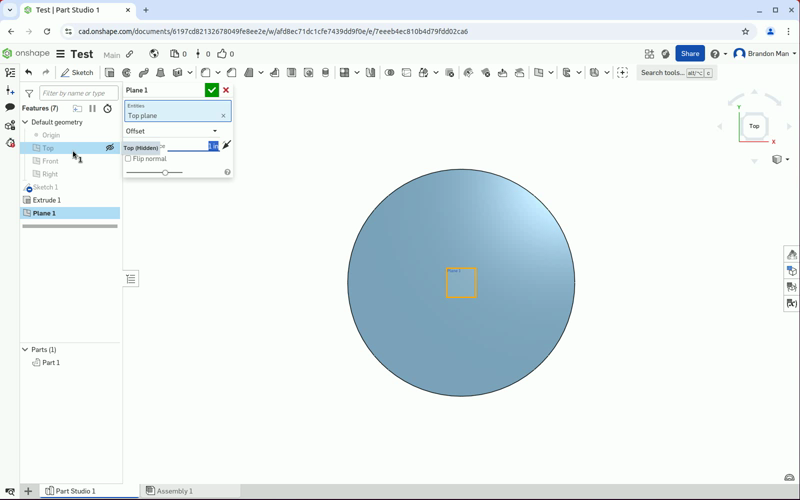
text(0.709)
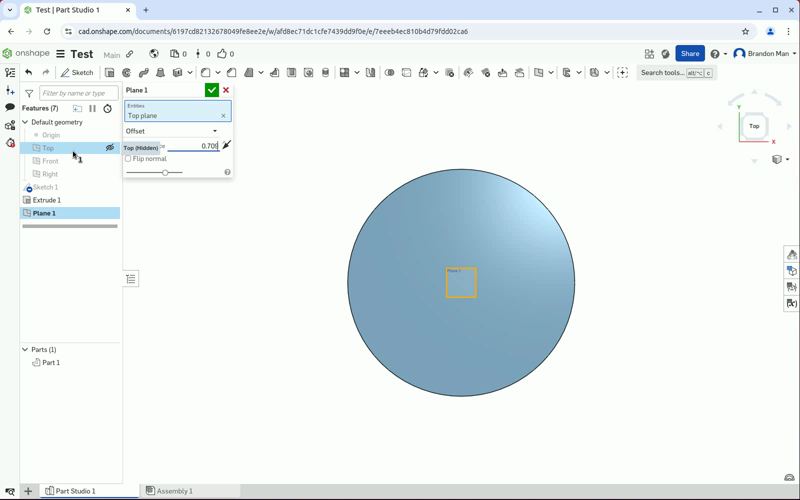
key(enter, 2)
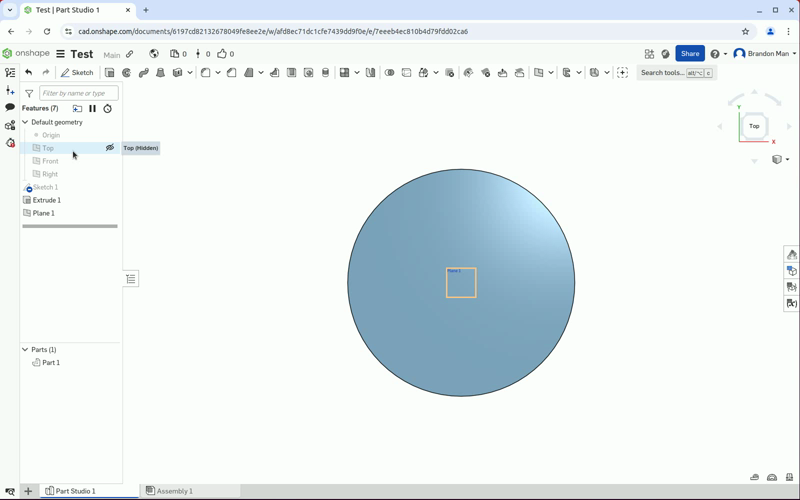
key(shift+s)
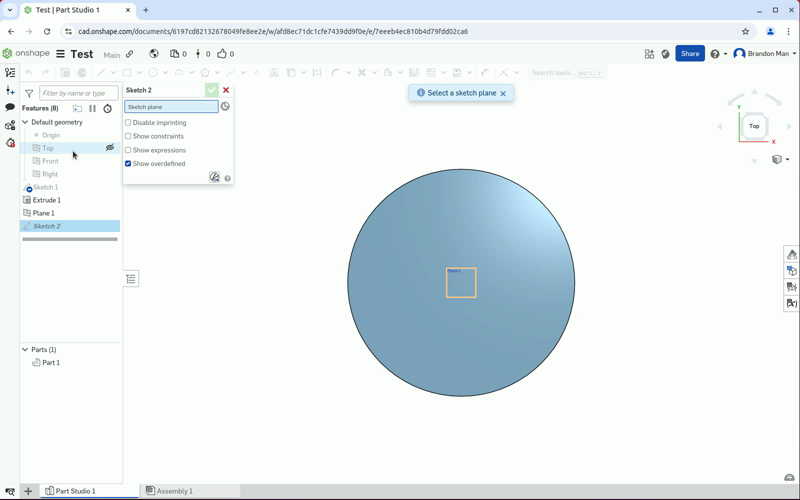
mouse_move(73, 215)
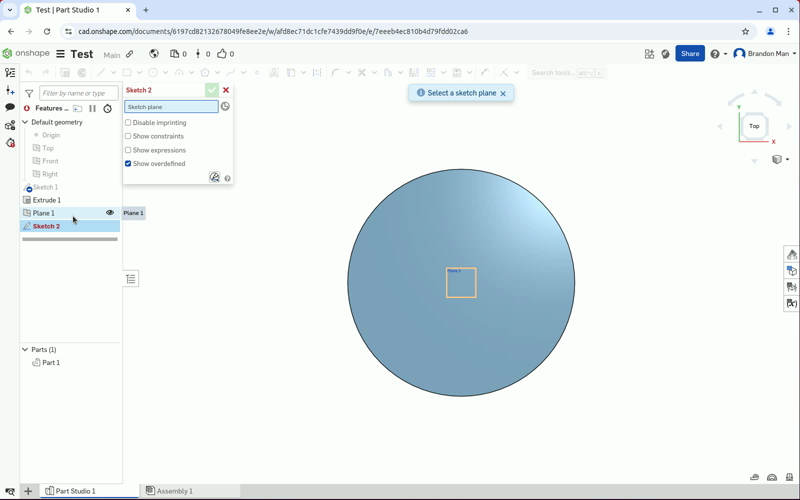
click(73, 215)
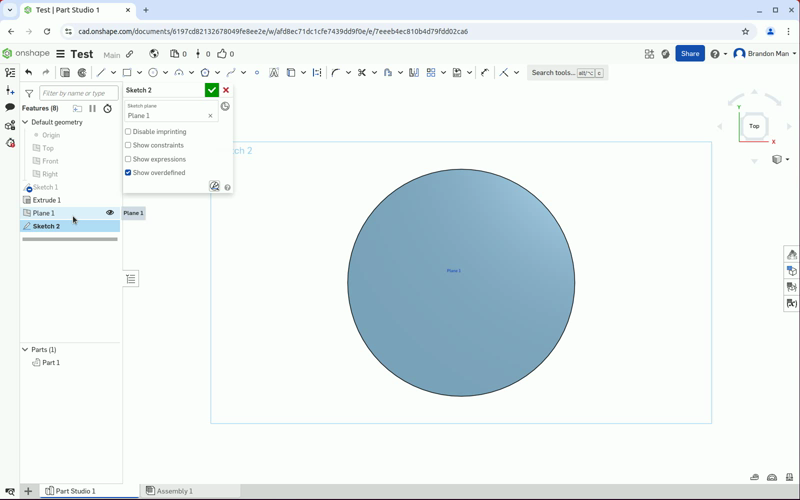
mouse_move(73, 352)
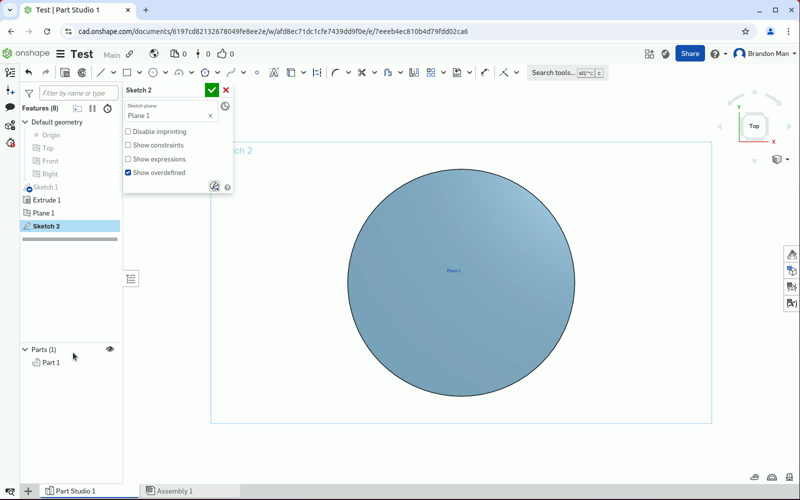
key(y)
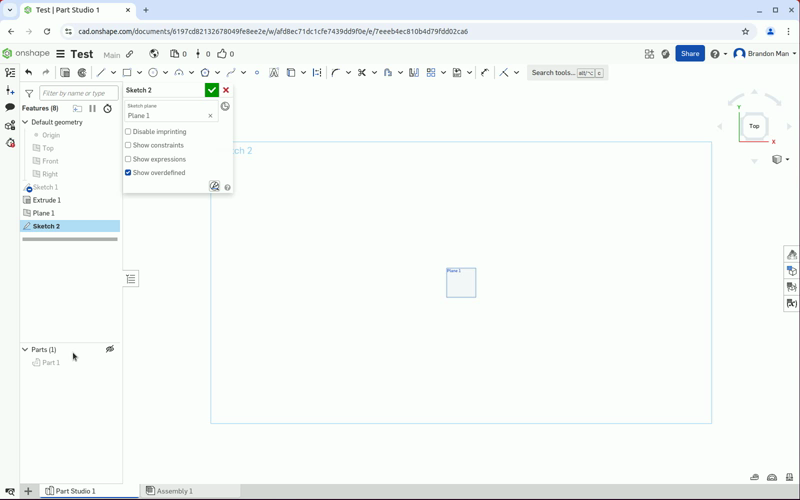
key(c)
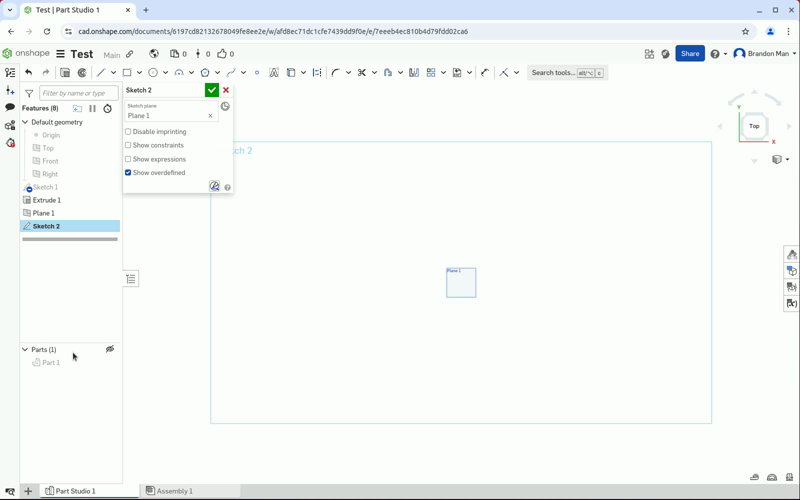
key_down(shift)
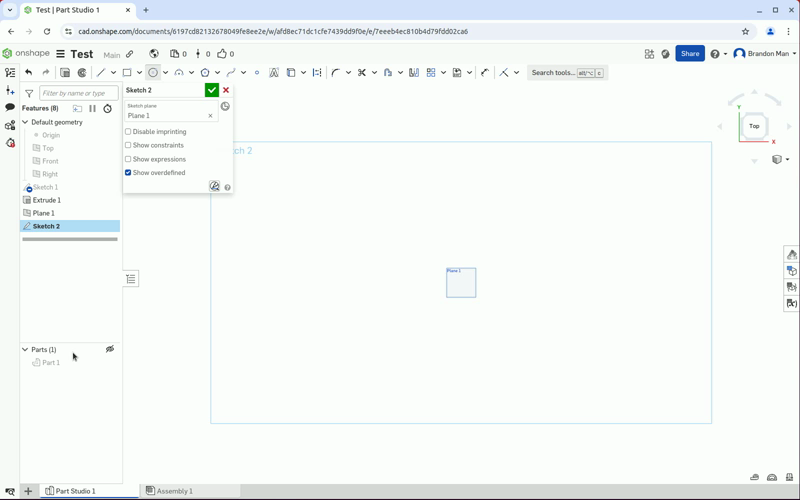
mouse_move(420, 282)
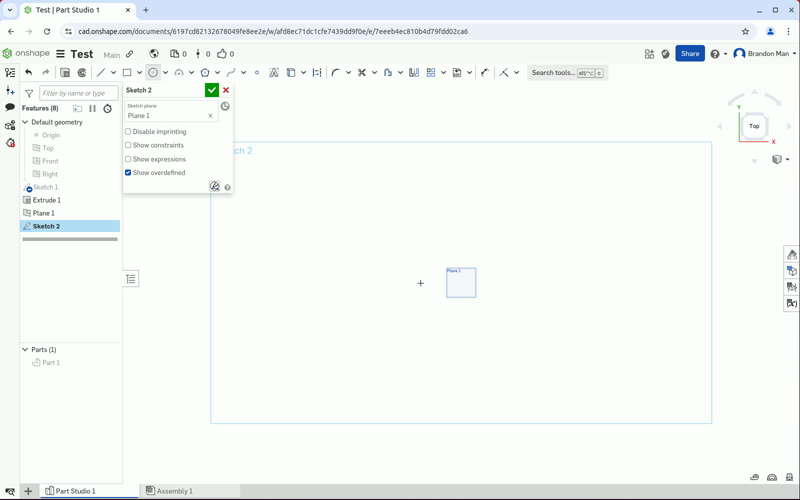
click(420, 282)
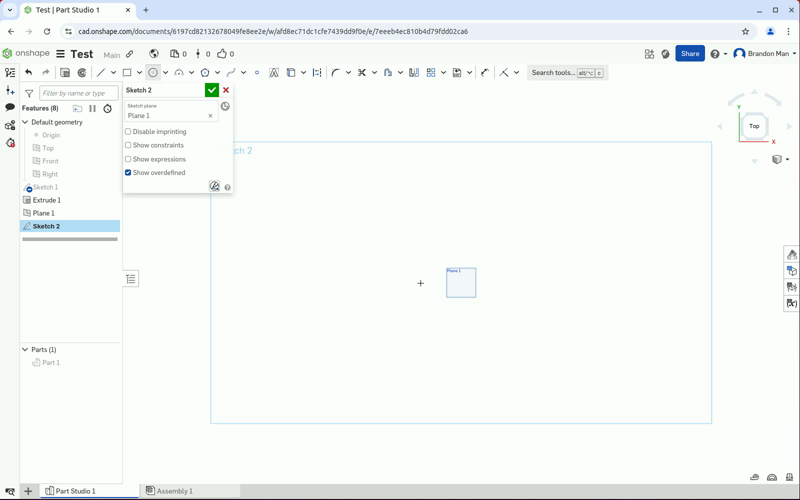
key_up(shift)
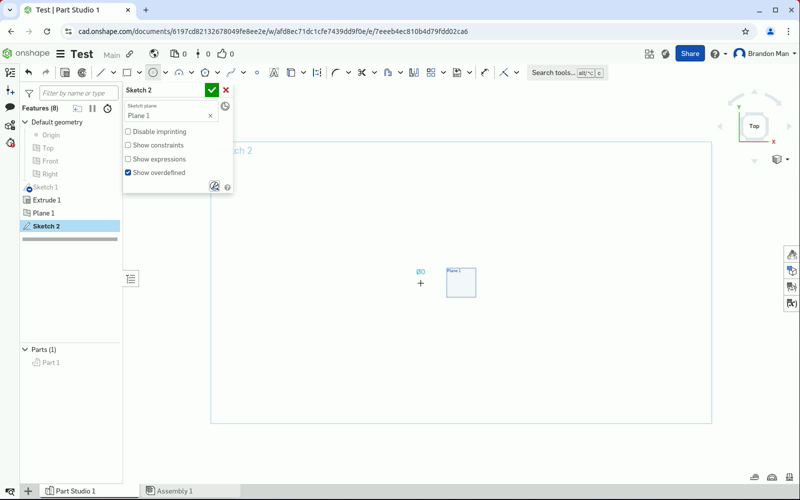
mouse_move(441, 282)
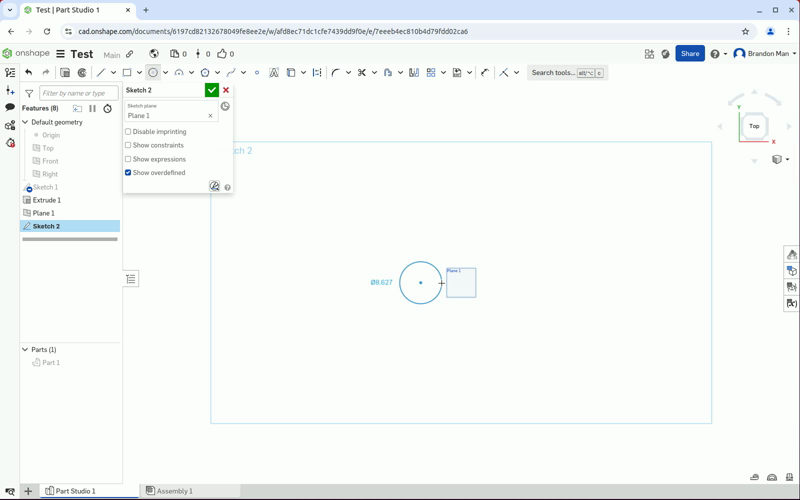
click(441, 282)
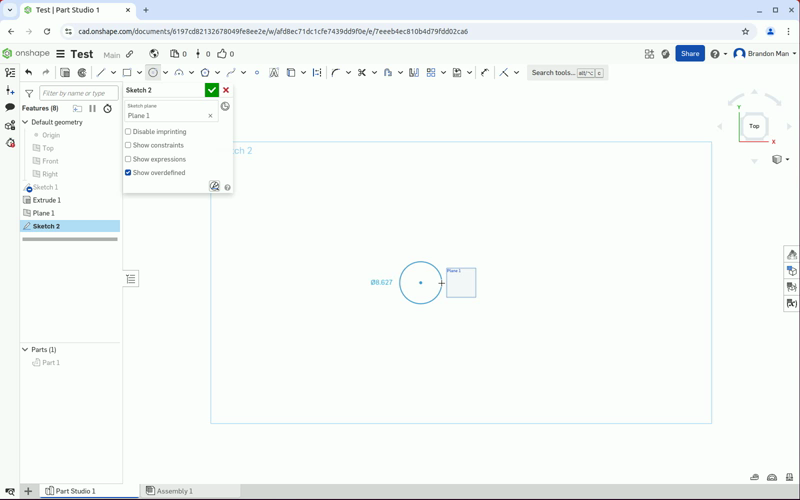
key(esc)
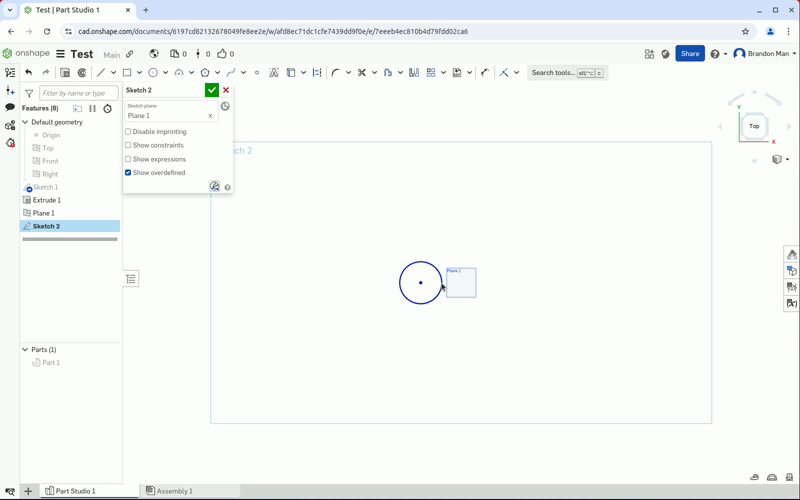
mouse_move(401, 288)
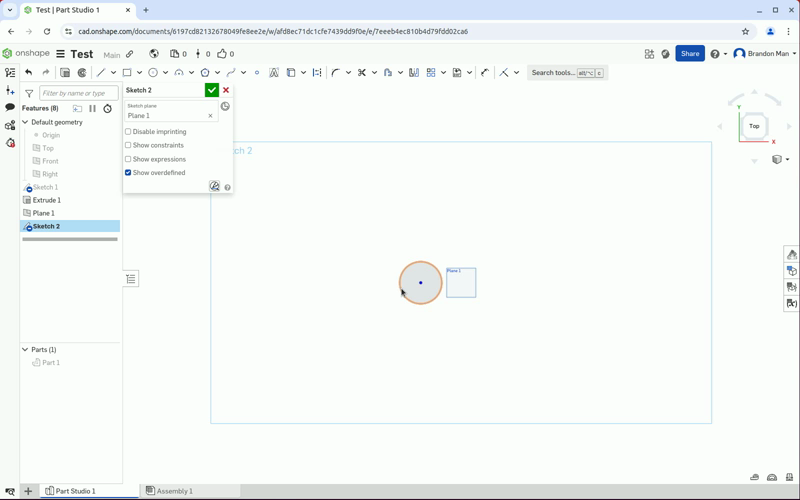
scroll(6)
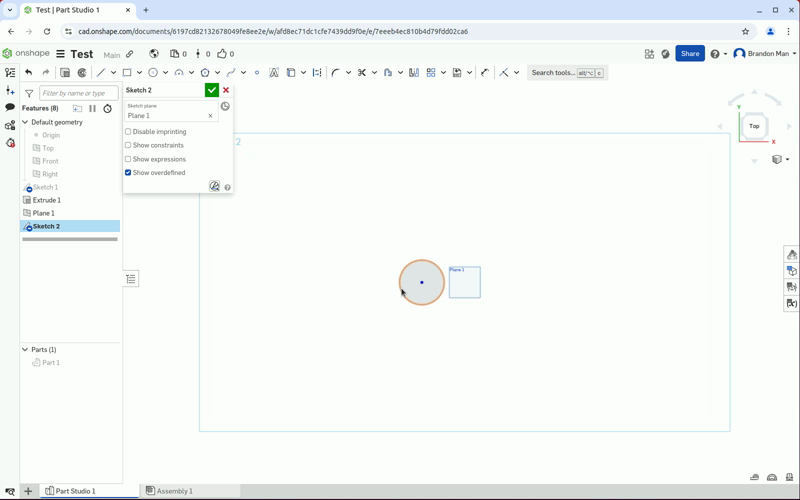
scroll(6)
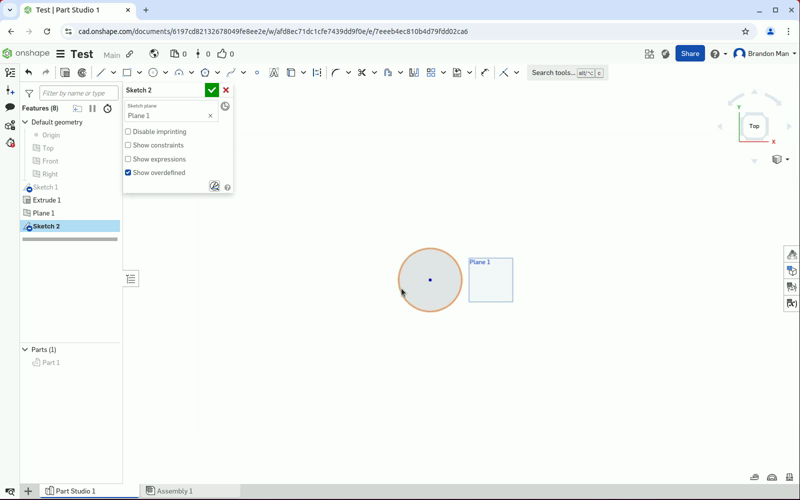
scroll(6)
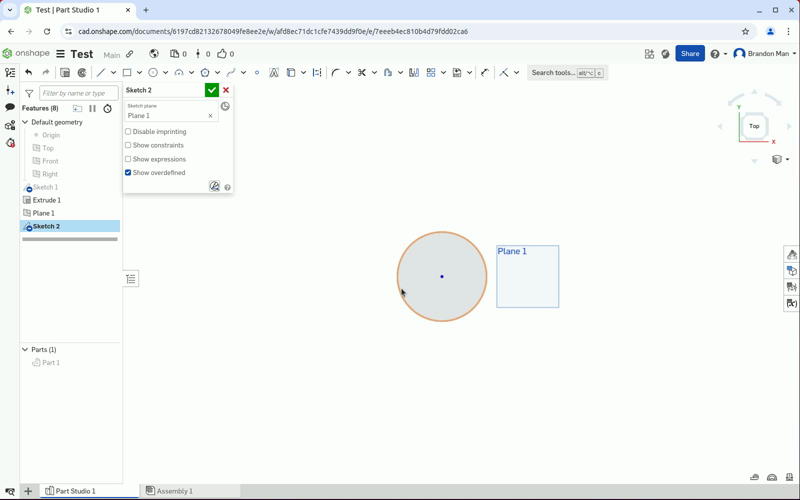
scroll(6)
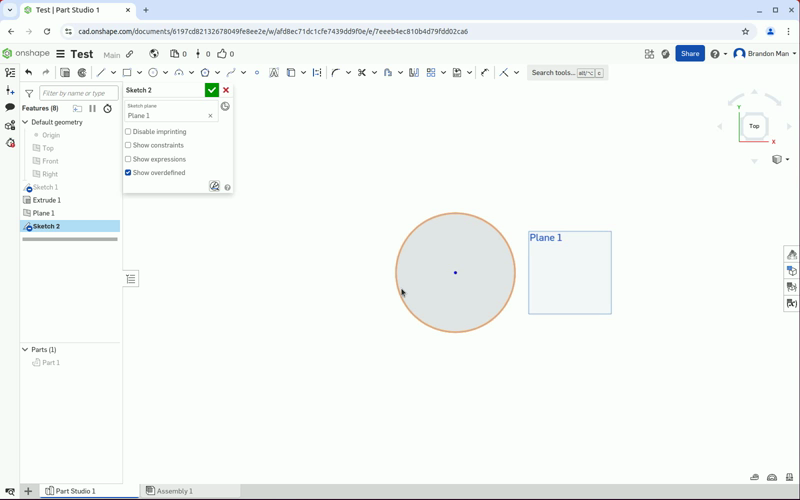
scroll(6)
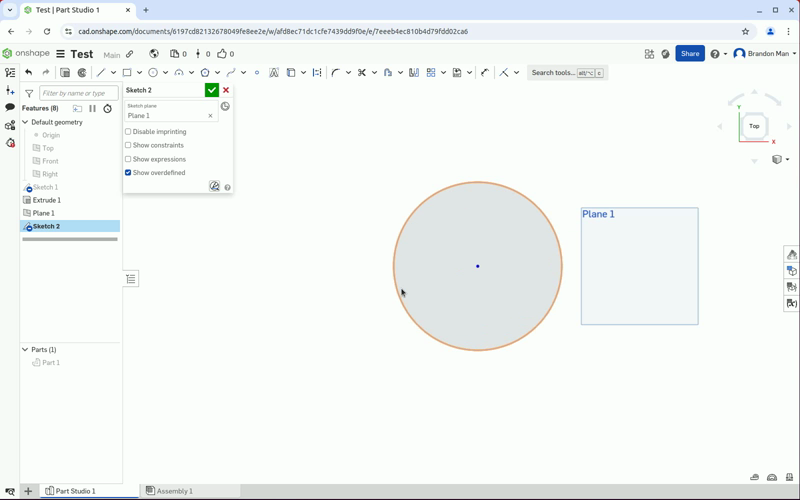
scroll(6)
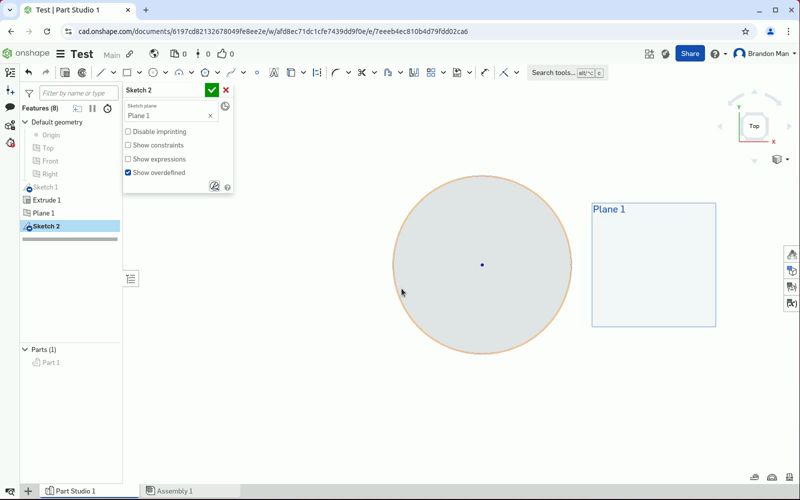
scroll(6)
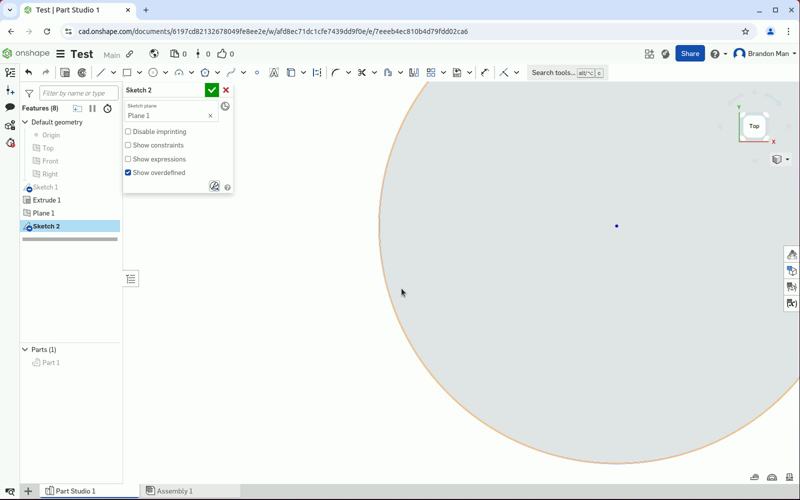
click(401, 288)
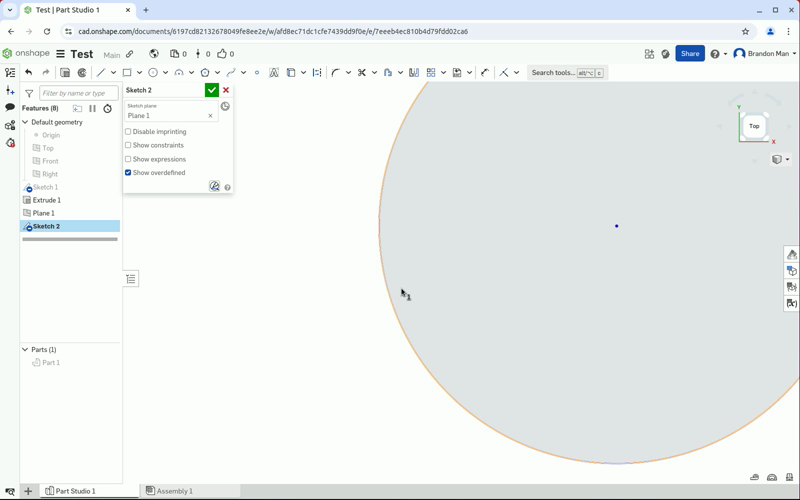
scroll(-6)
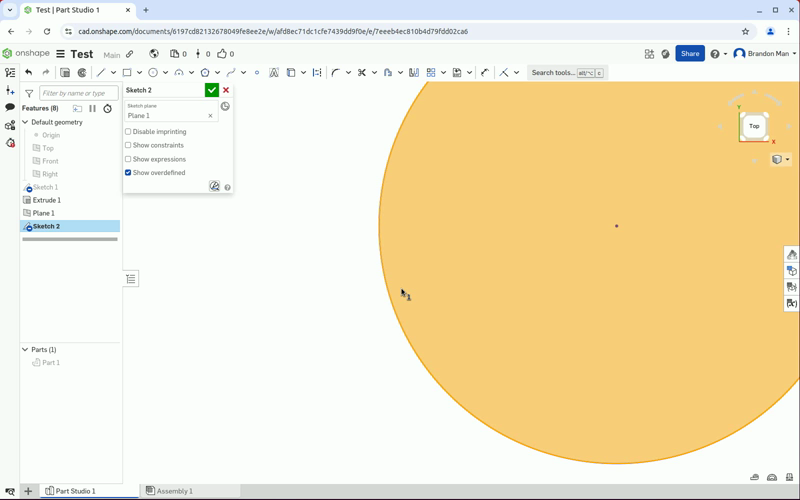
scroll(-6)
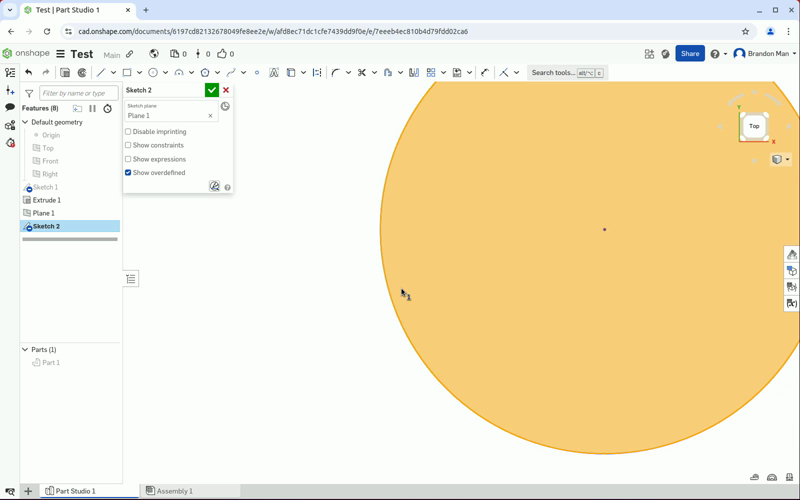
scroll(-6)
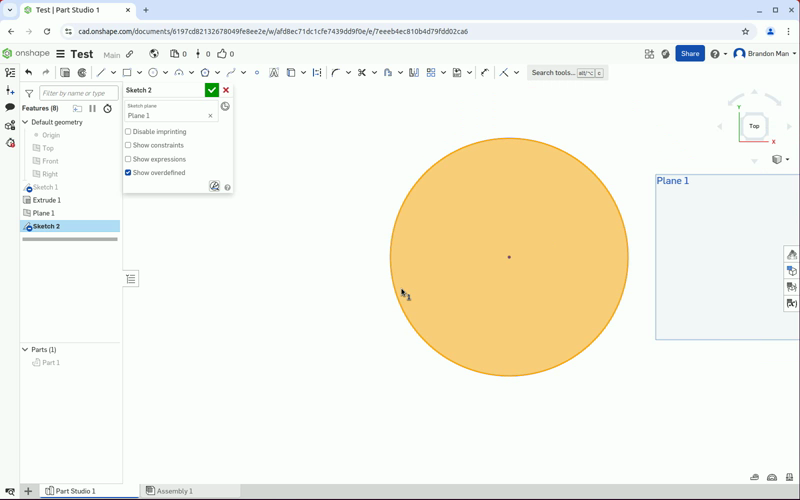
scroll(-6)
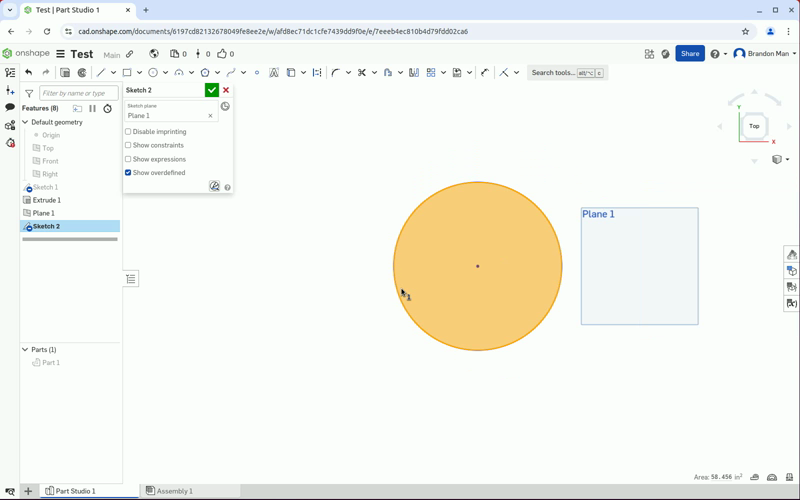
scroll(-6)
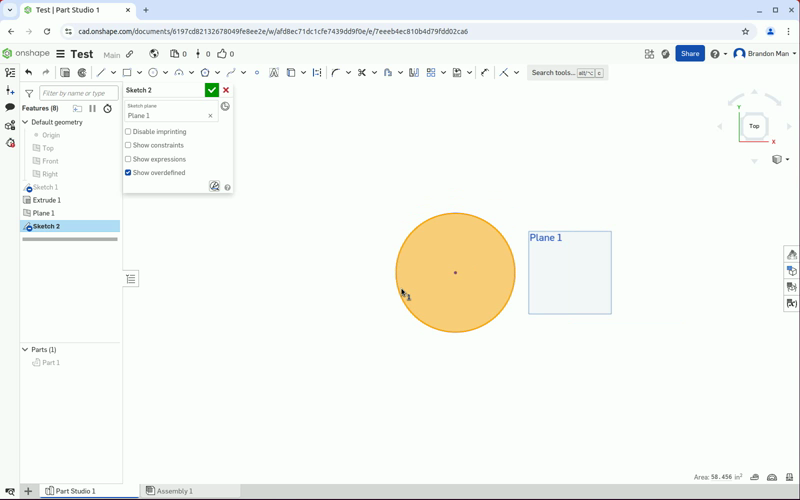
scroll(-6)
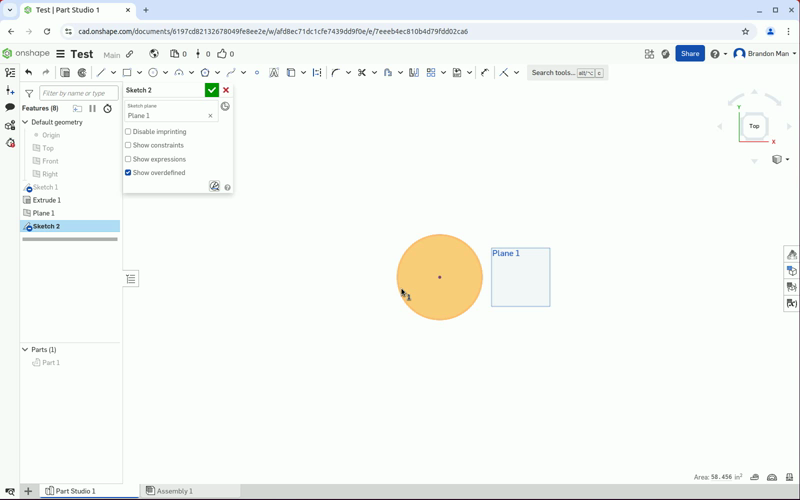
scroll(-6)
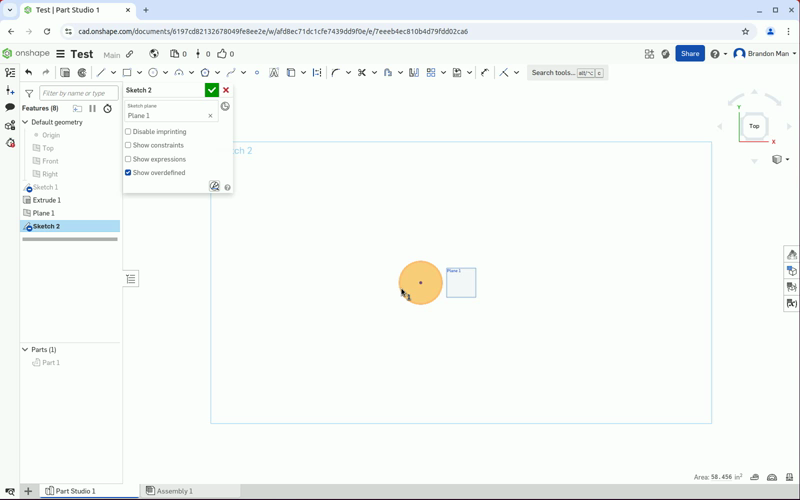
mouse_move(73, 352)
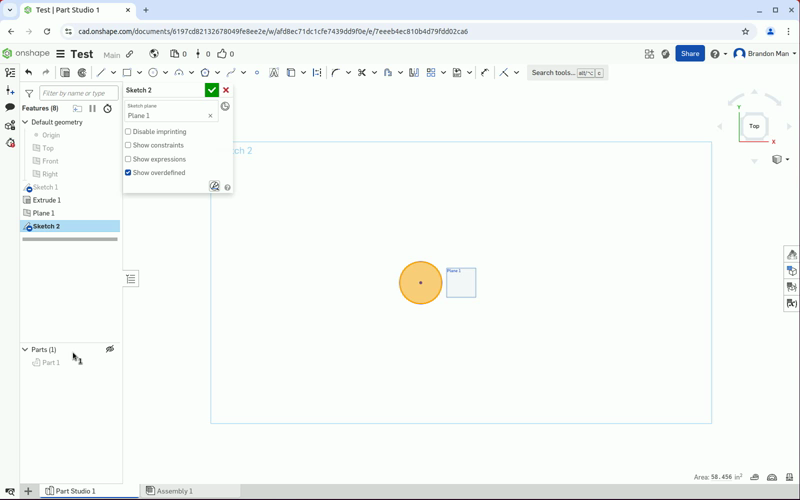
key(shift+y)
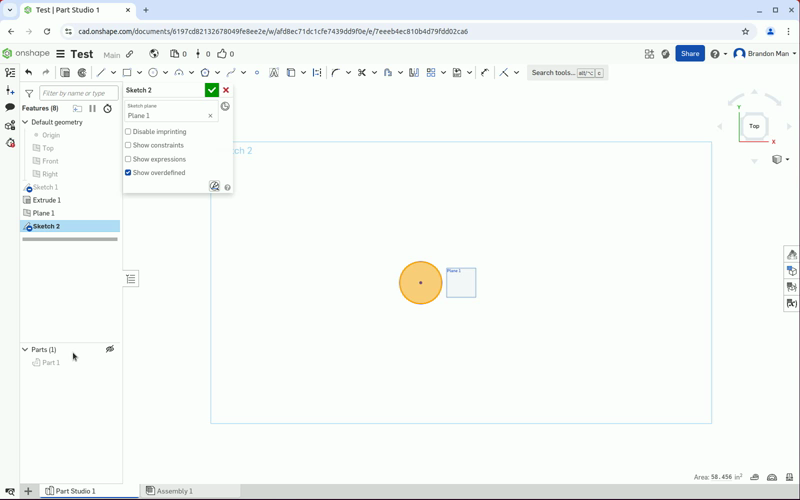
key(shift+e)
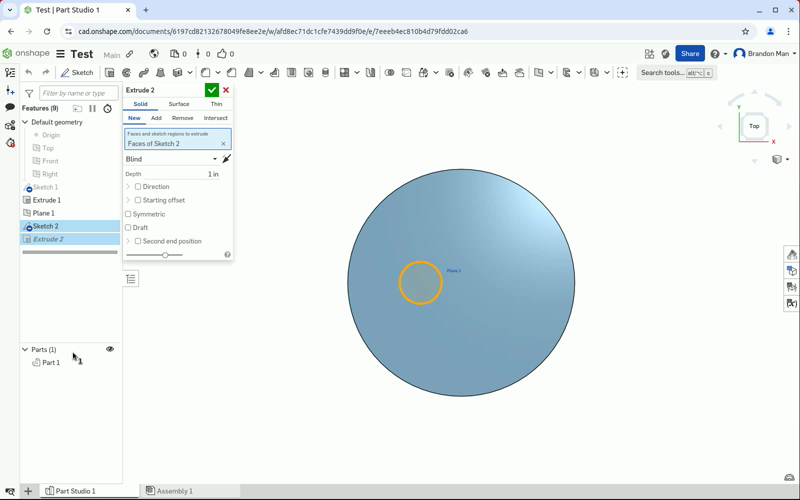
mouse_move(143, 106)
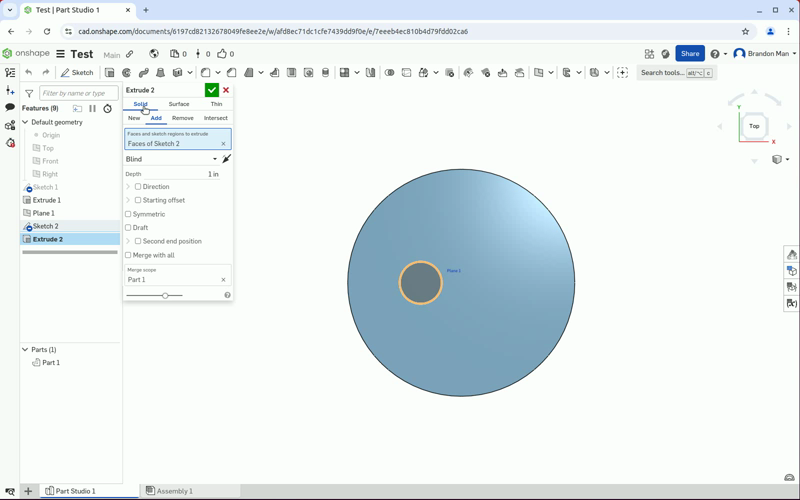
click(143, 106)
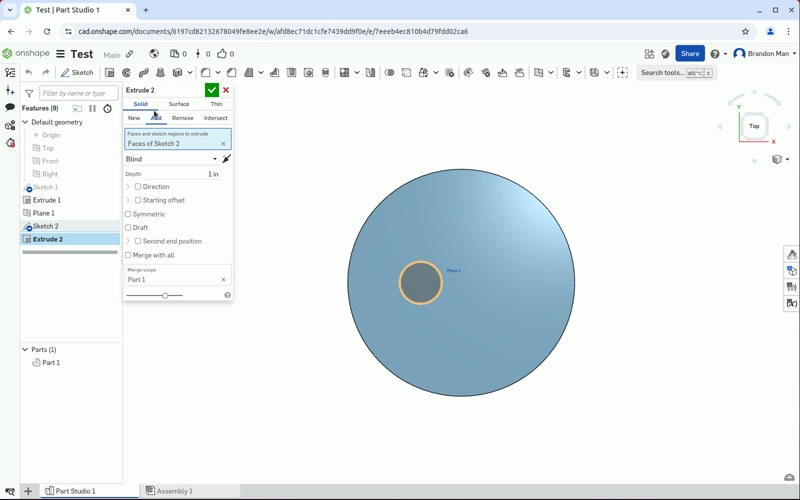
mouse_move(186, 120)
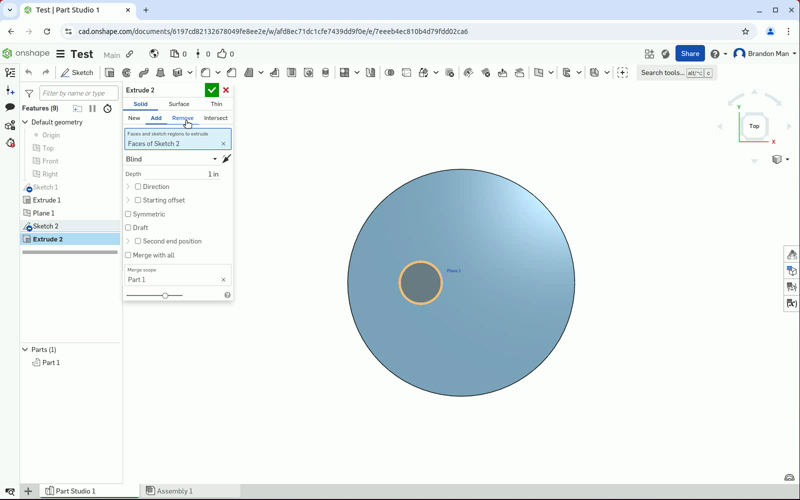
click(186, 120)
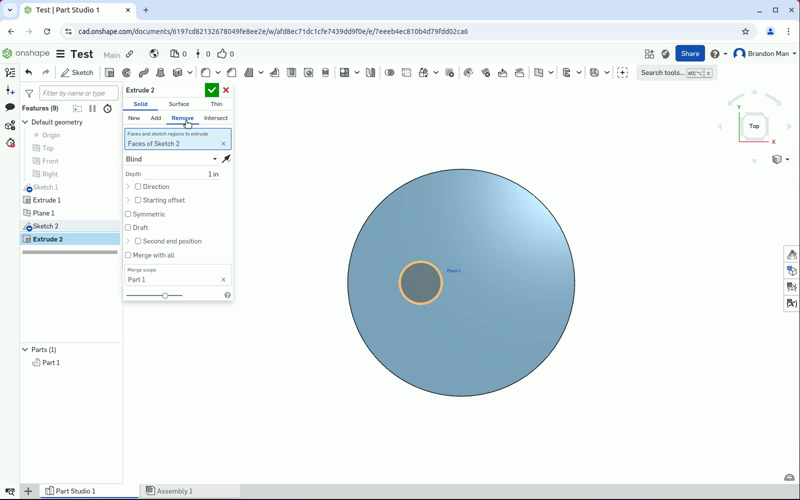
key(tab, 4)
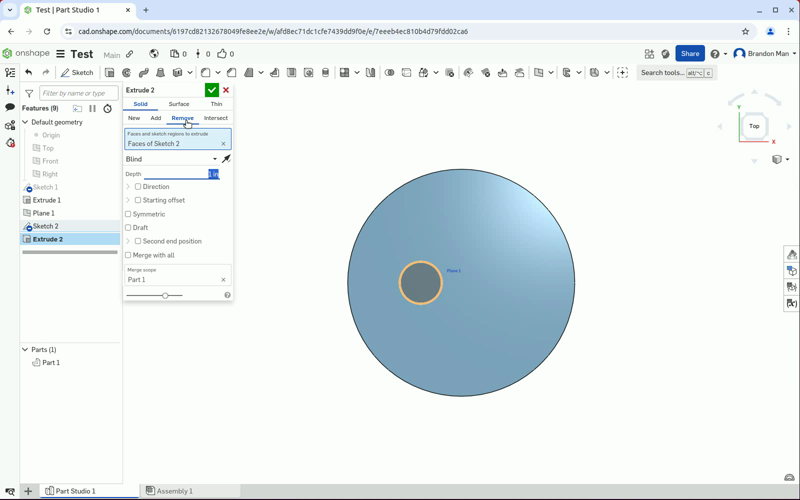
text(2.166)
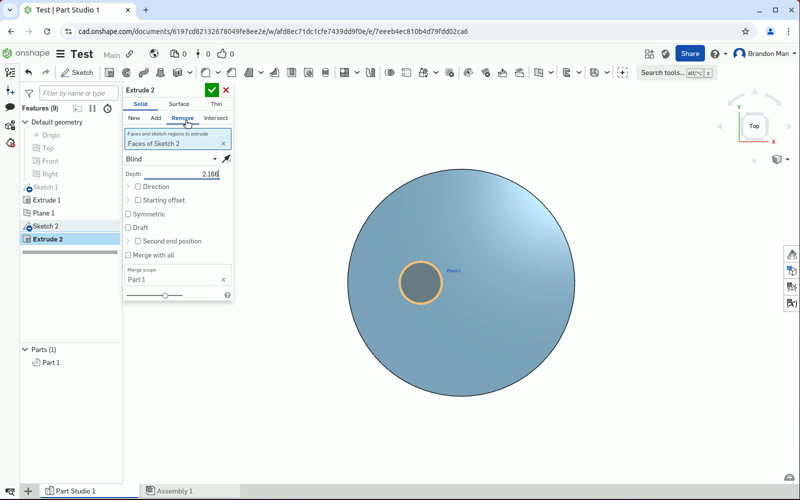
key(tab, 6)
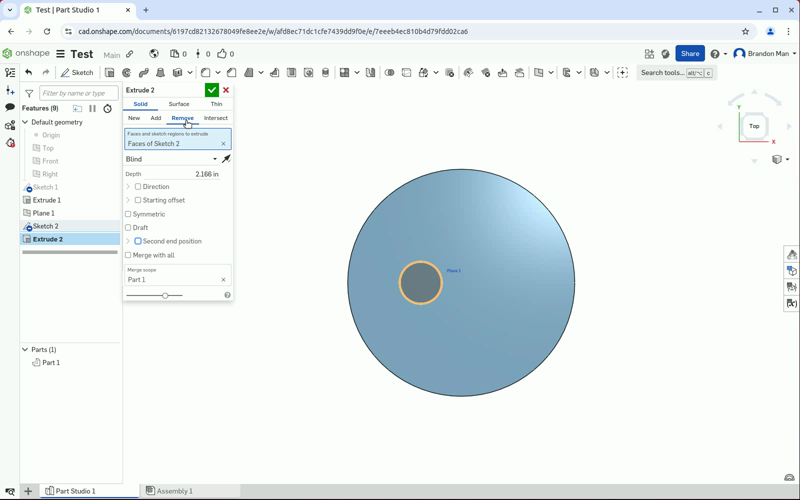
key(space)
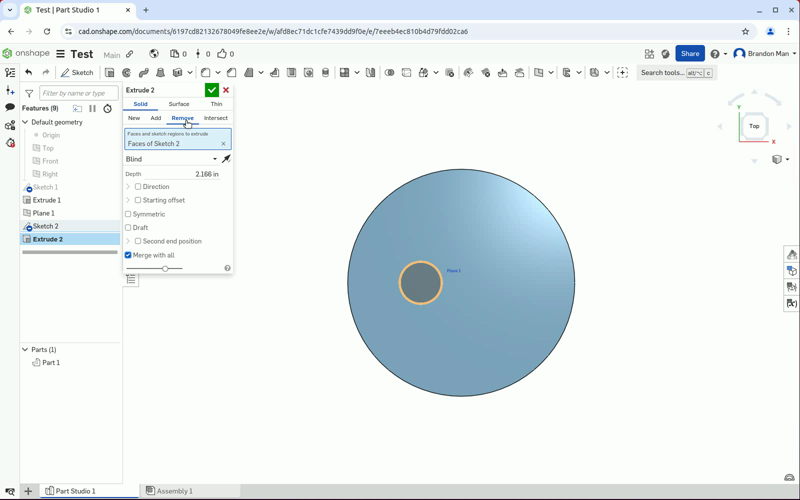
key(enter)
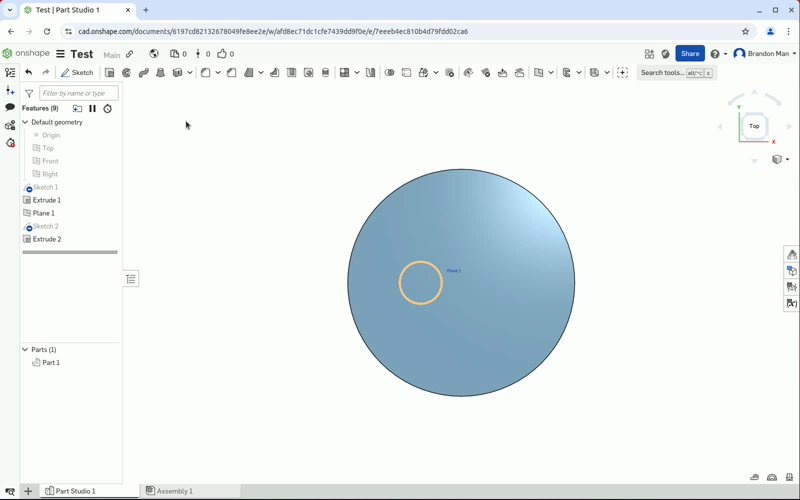
key(shift+h)
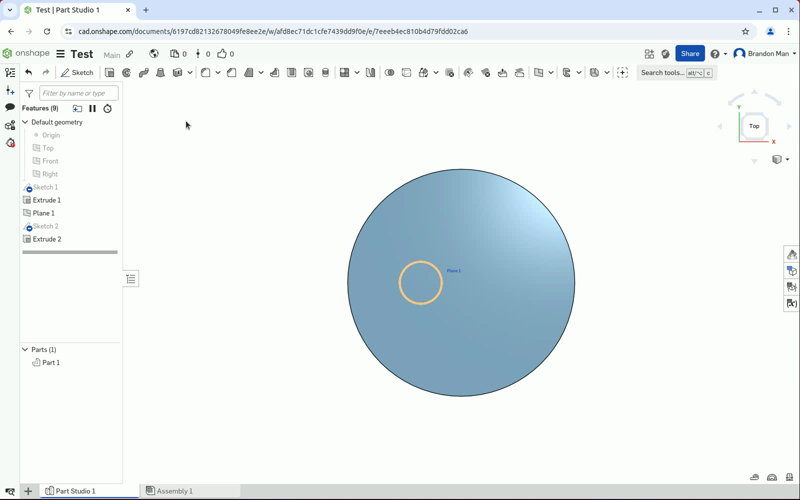
key(shift+h)
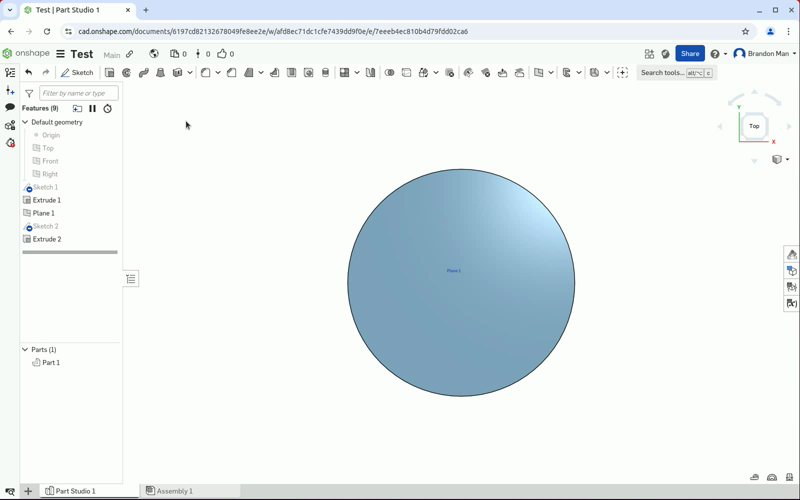
mouse_move(73, 189)
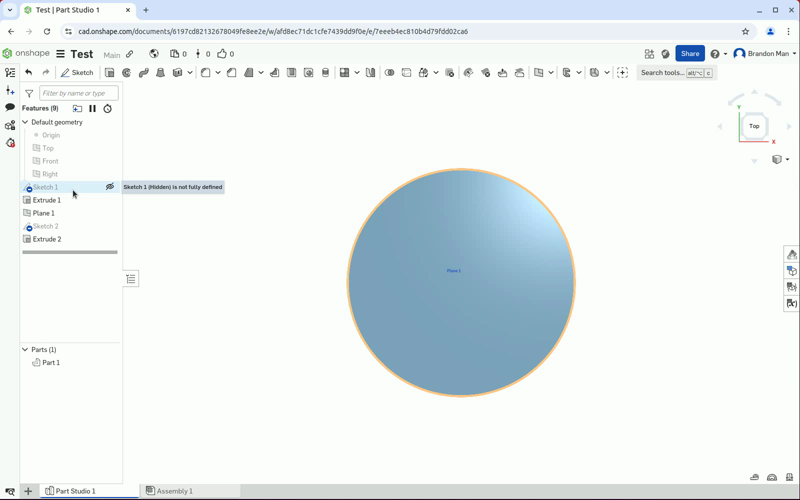
click(73, 189)
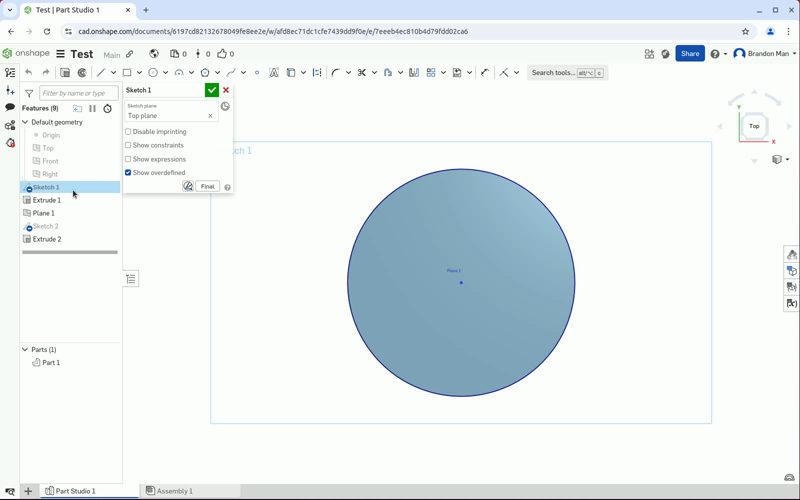
mouse_move(229, 92)
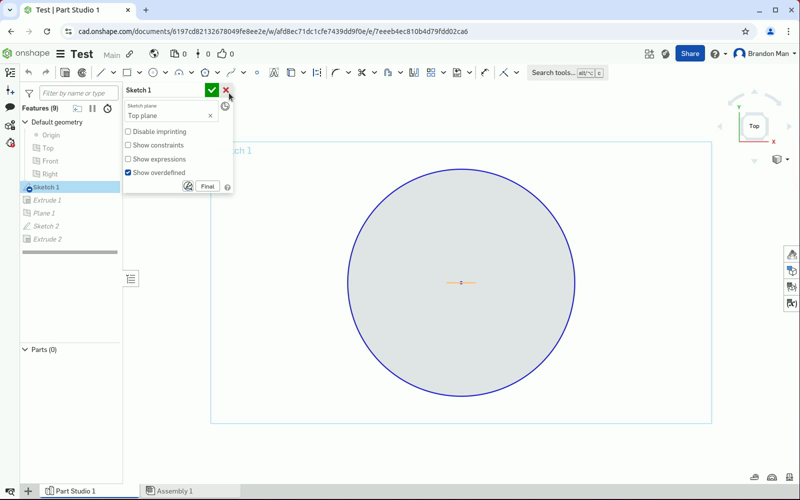
click(229, 92)
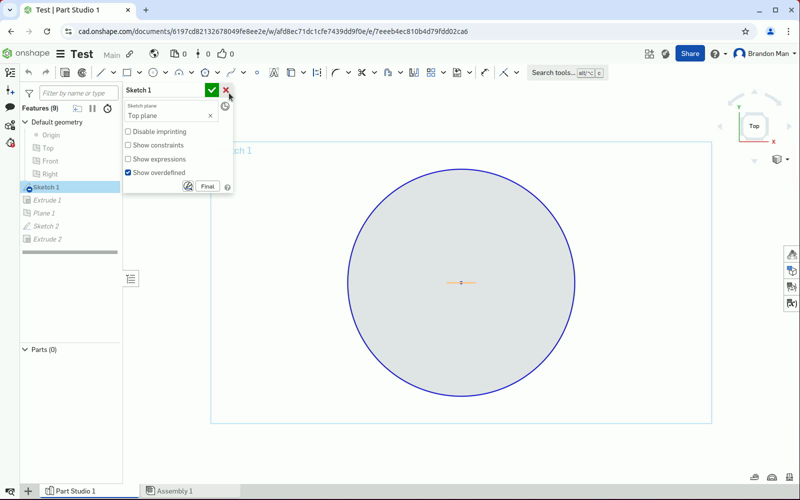
key(shift+s)
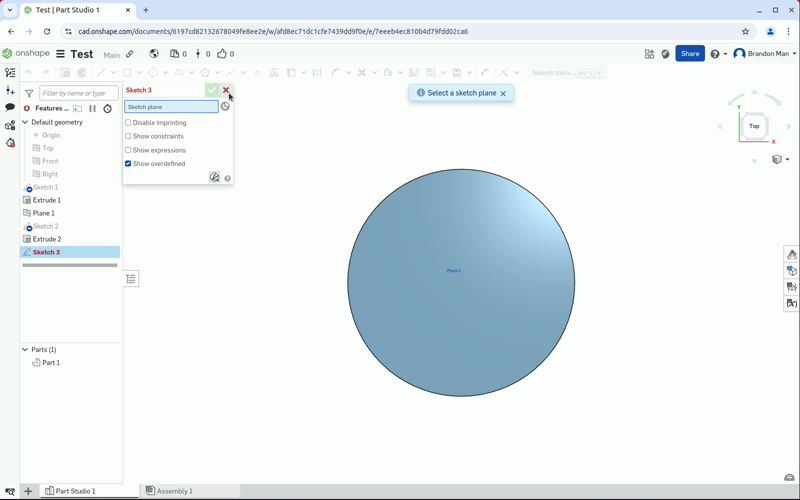
mouse_move(73, 215)
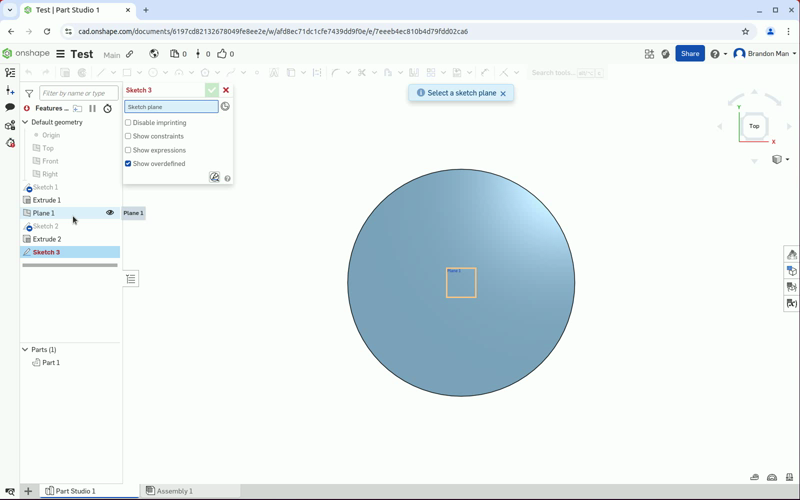
click(73, 215)
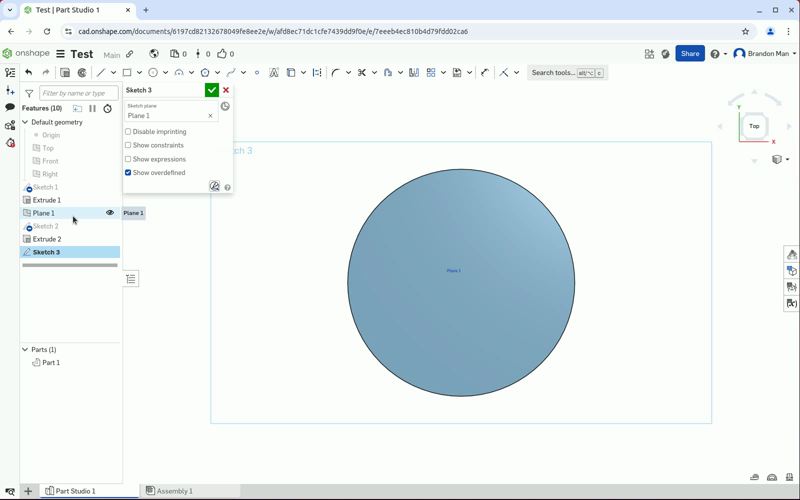
mouse_move(73, 352)
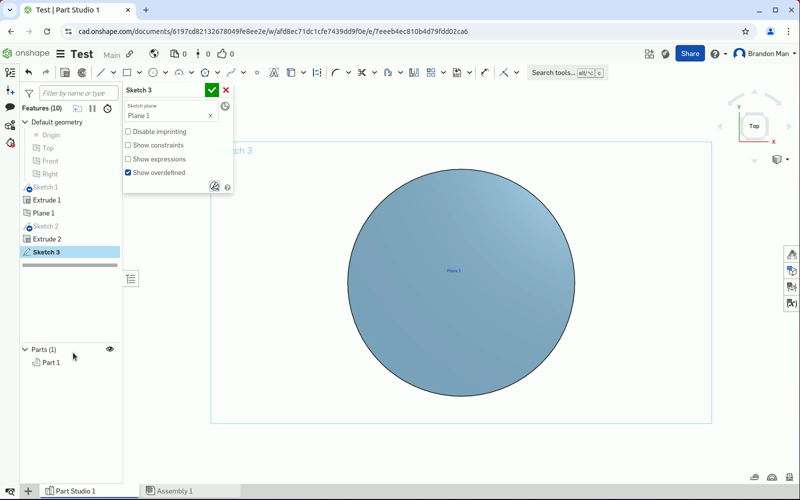
key(y)
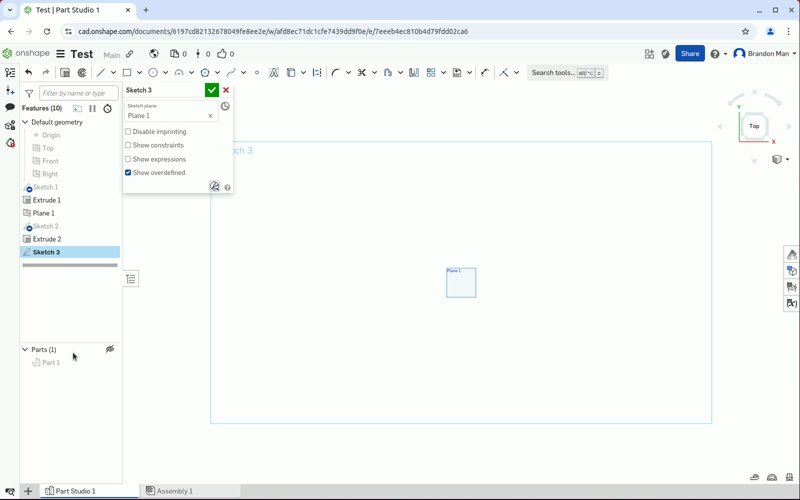
key(c)
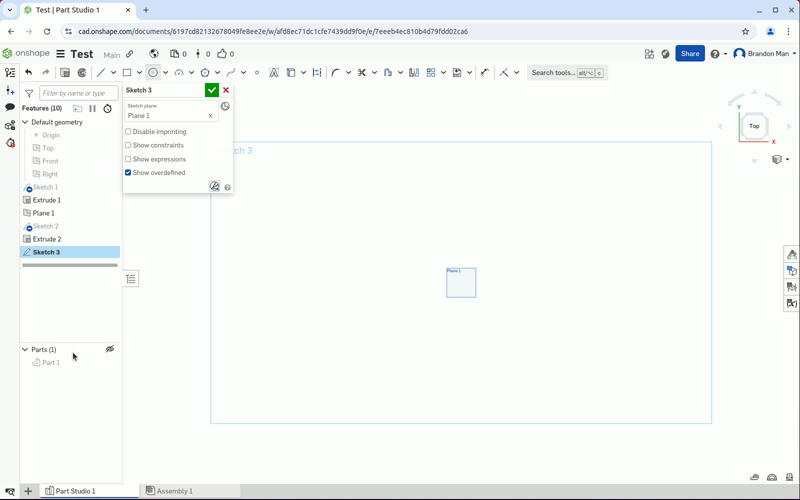
key_down(shift)
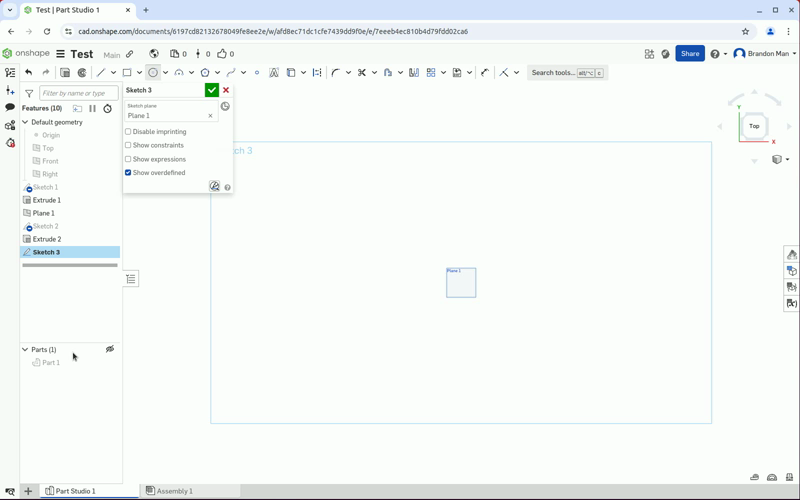
mouse_move(461, 209)
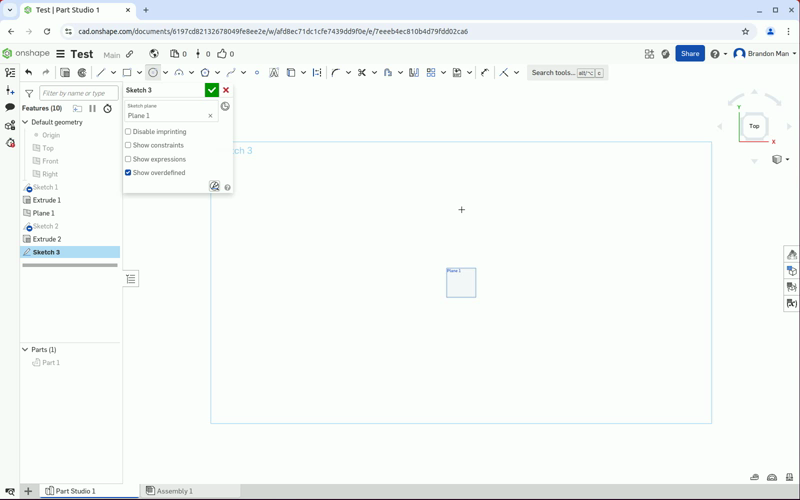
click(461, 209)
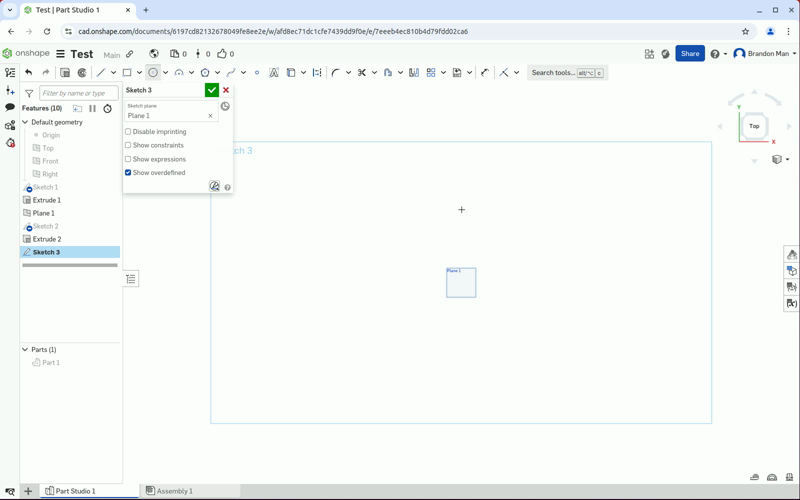
key_up(shift)
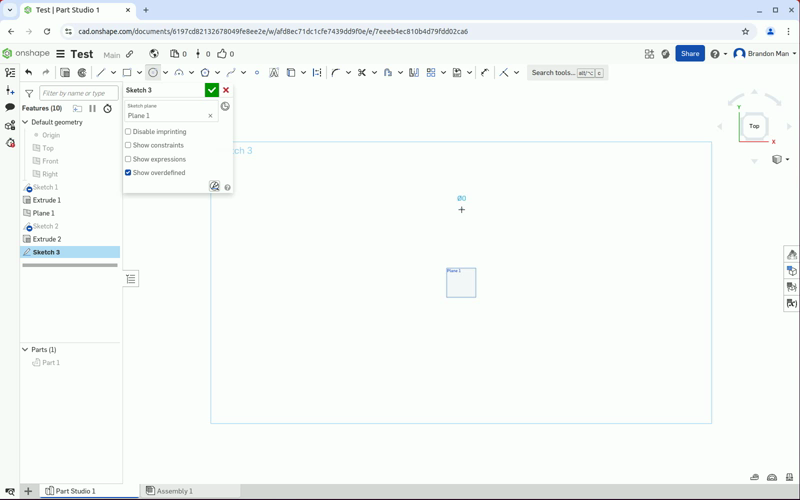
mouse_move(482, 209)
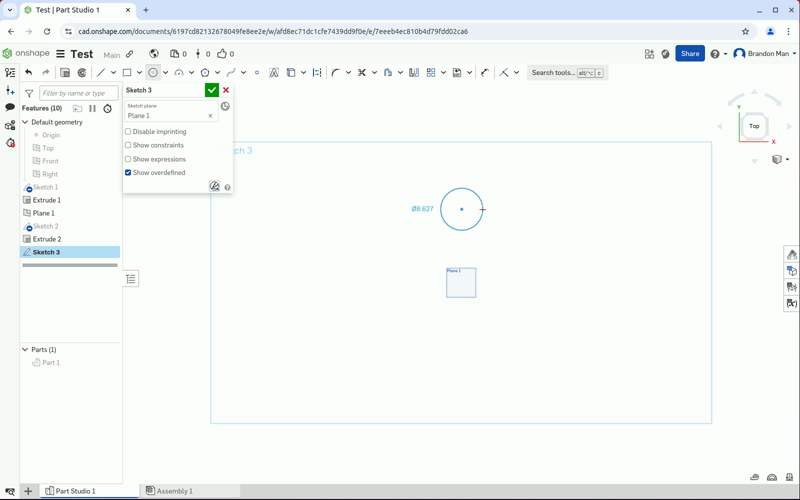
click(482, 209)
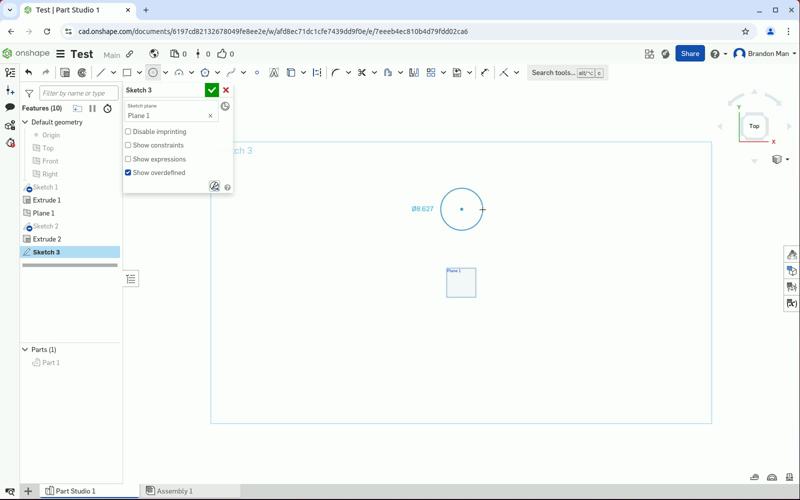
key(esc)
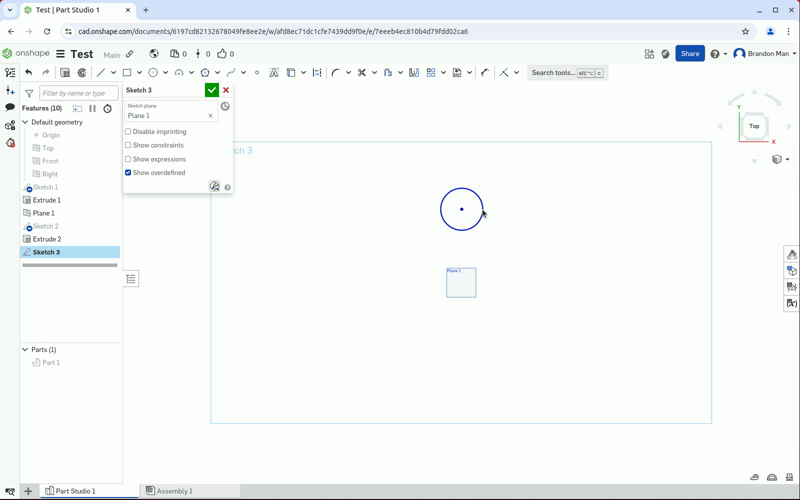
mouse_move(460, 214)
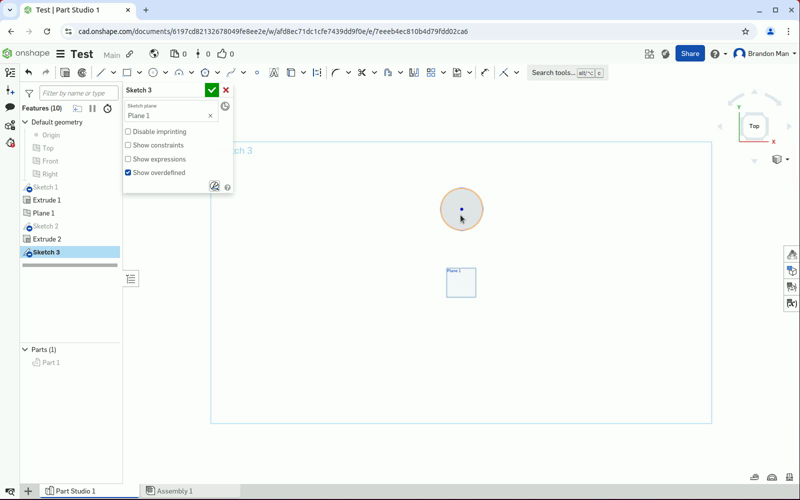
scroll(6)
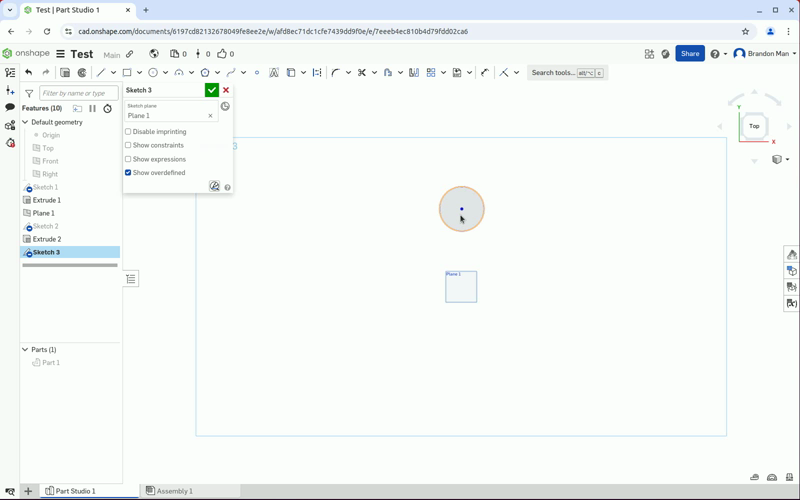
scroll(6)
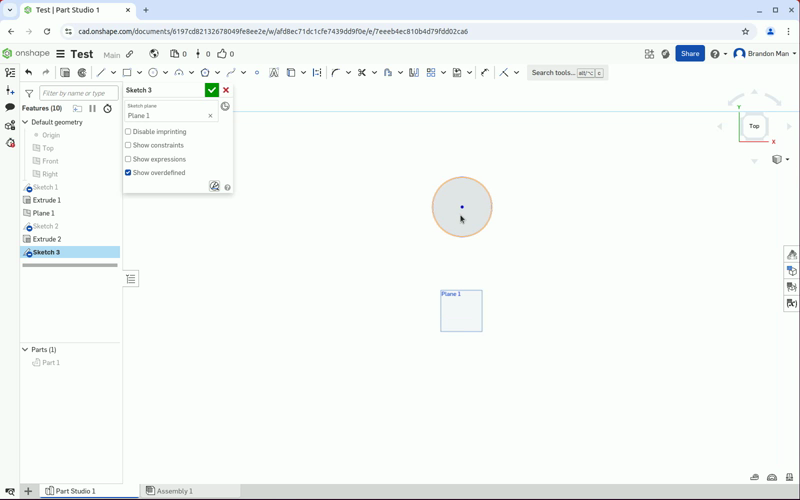
scroll(6)
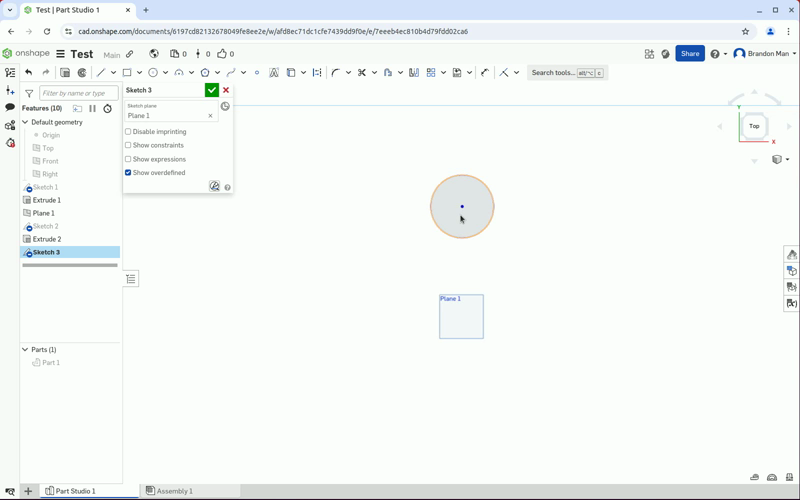
scroll(6)
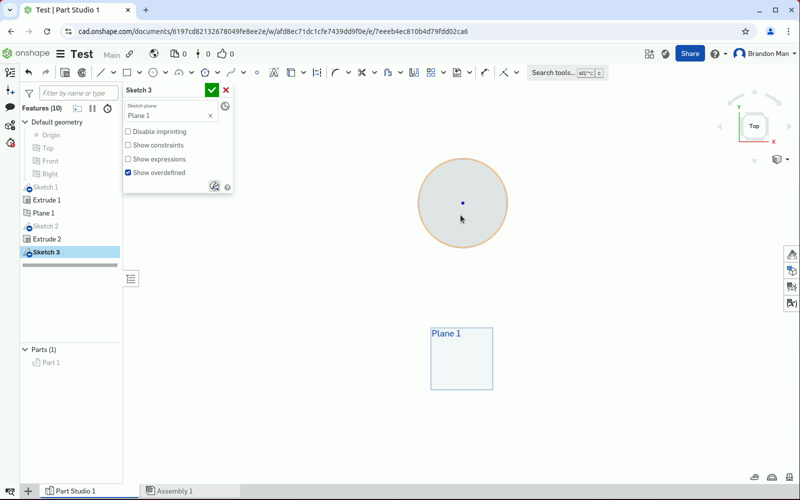
scroll(6)
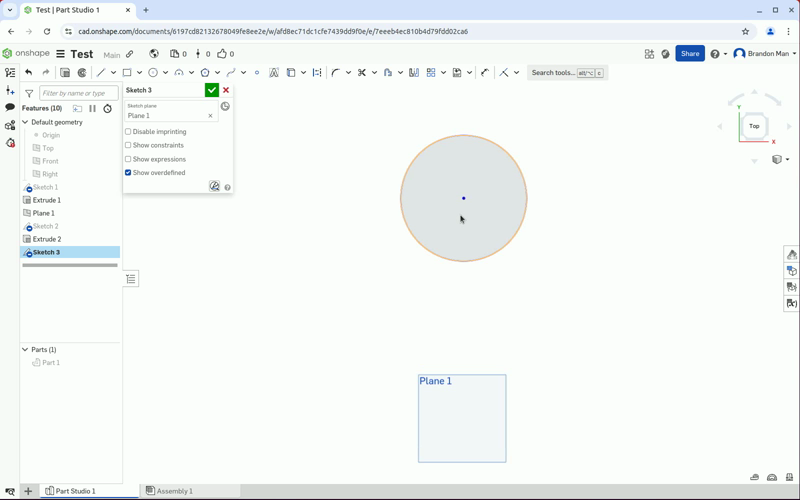
scroll(6)
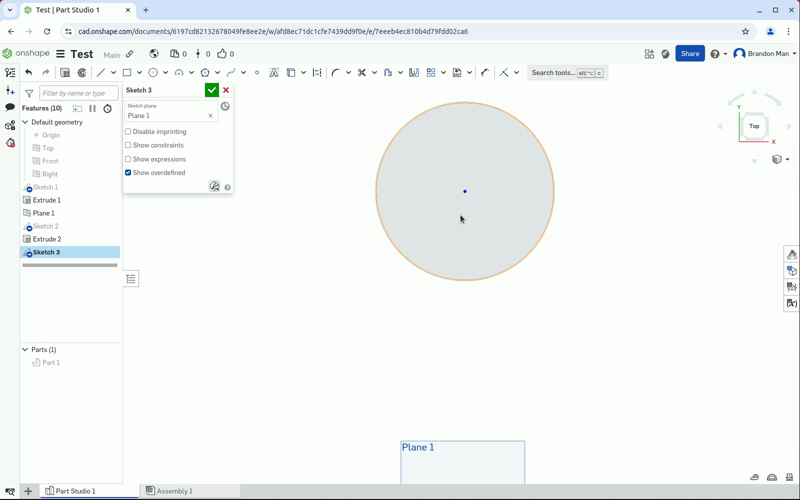
scroll(6)
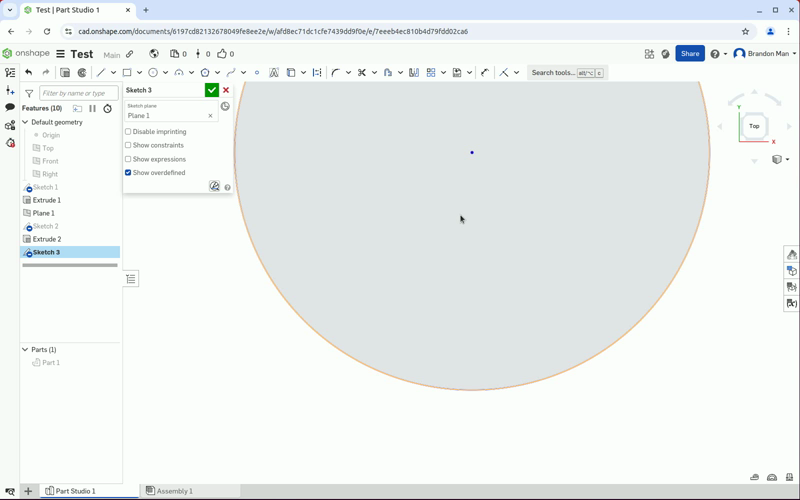
click(460, 214)
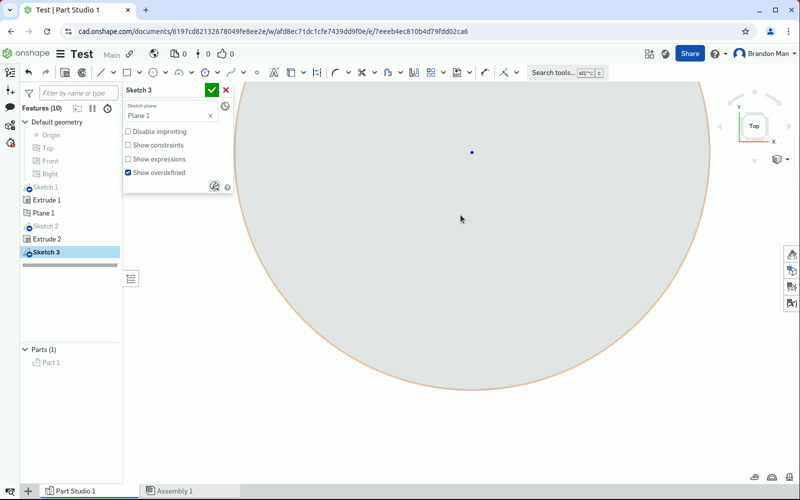
scroll(-6)
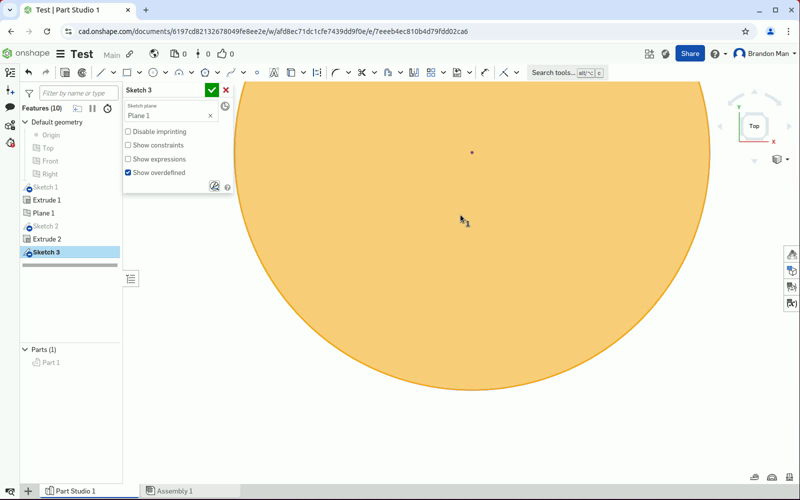
scroll(-6)
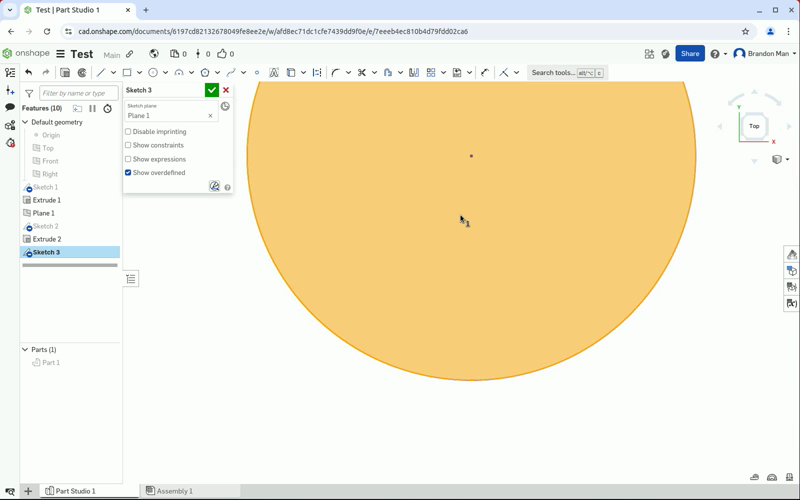
scroll(-6)
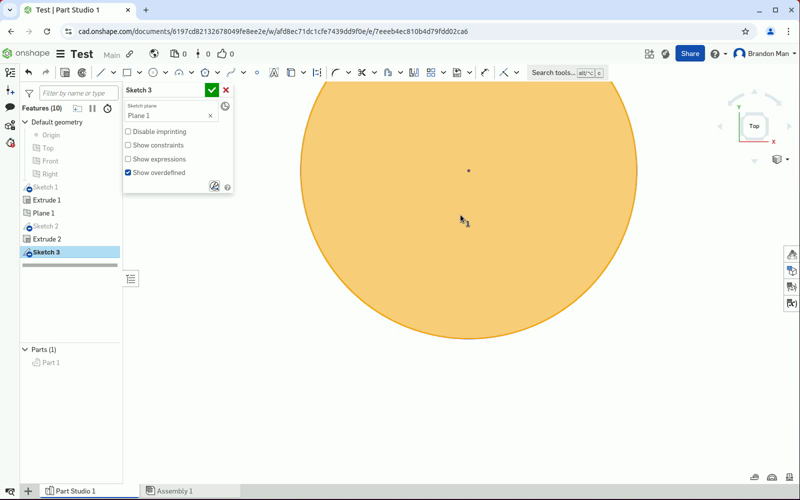
scroll(-6)
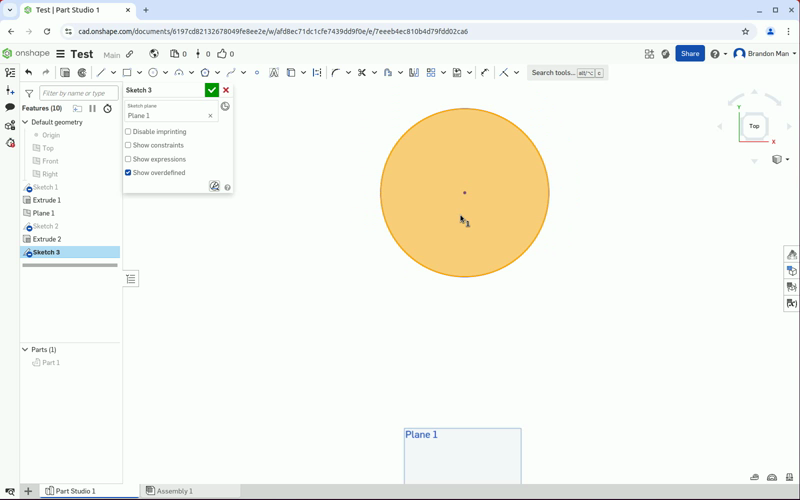
scroll(-6)
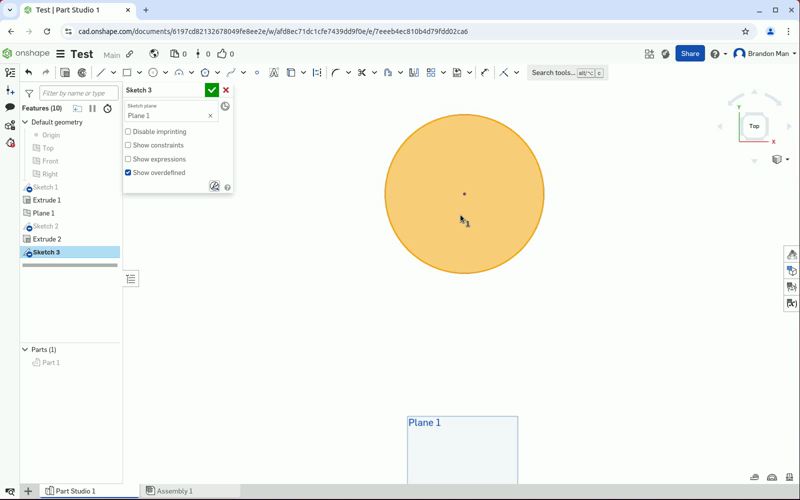
scroll(-6)
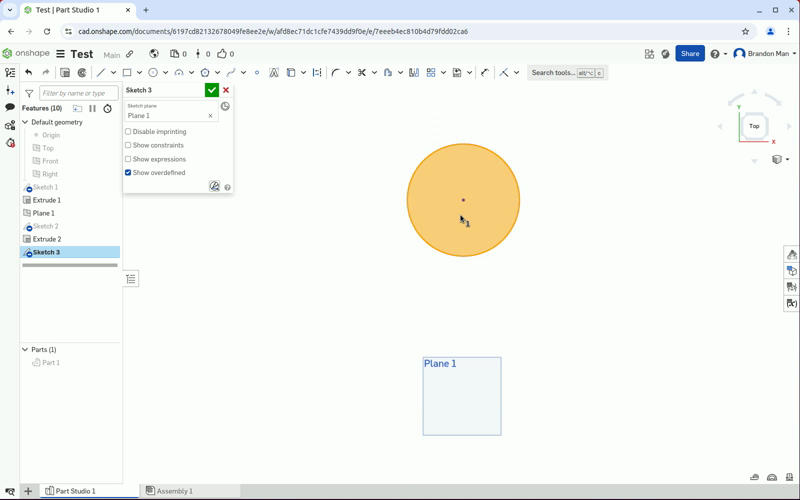
scroll(-6)
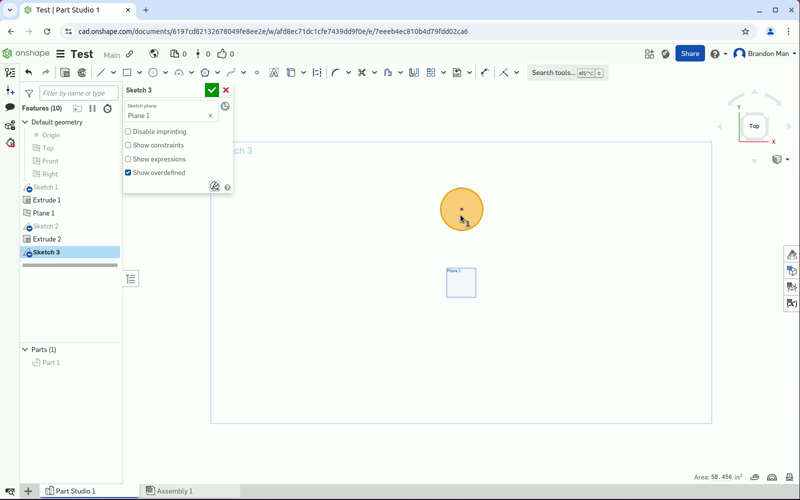
mouse_move(73, 352)
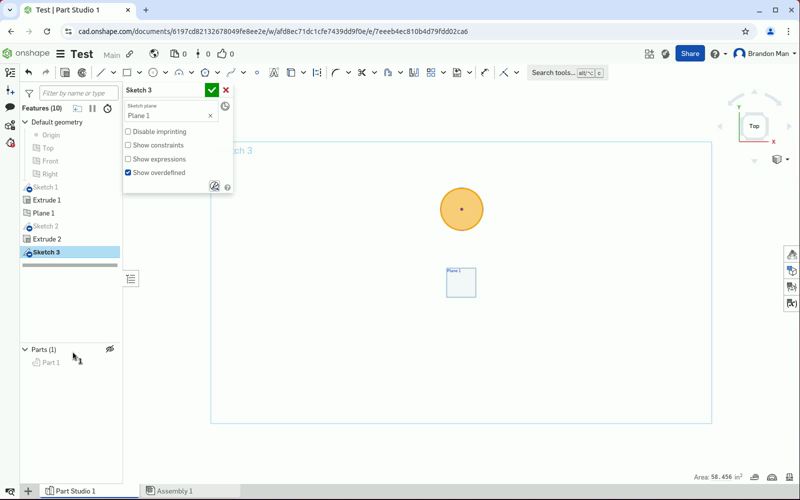
key(shift+y)
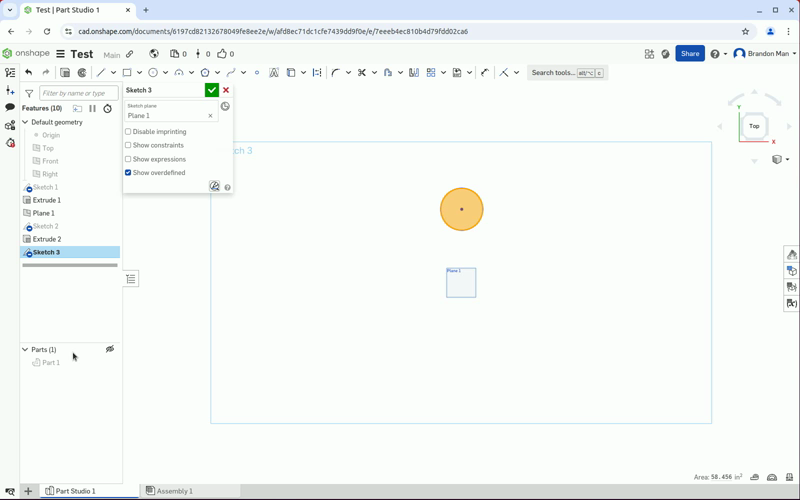
key(shift+e)
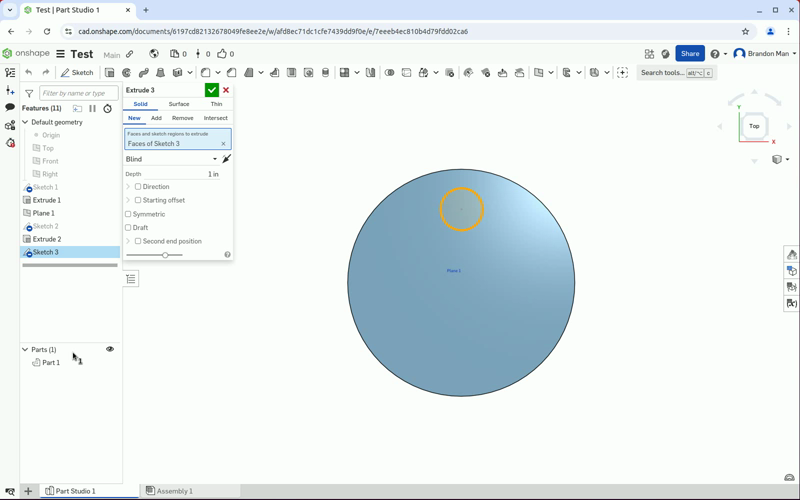
mouse_move(143, 106)
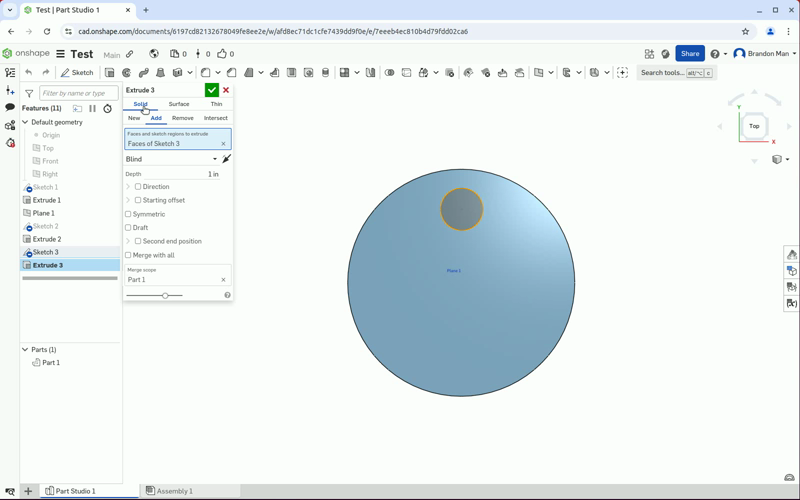
click(143, 106)
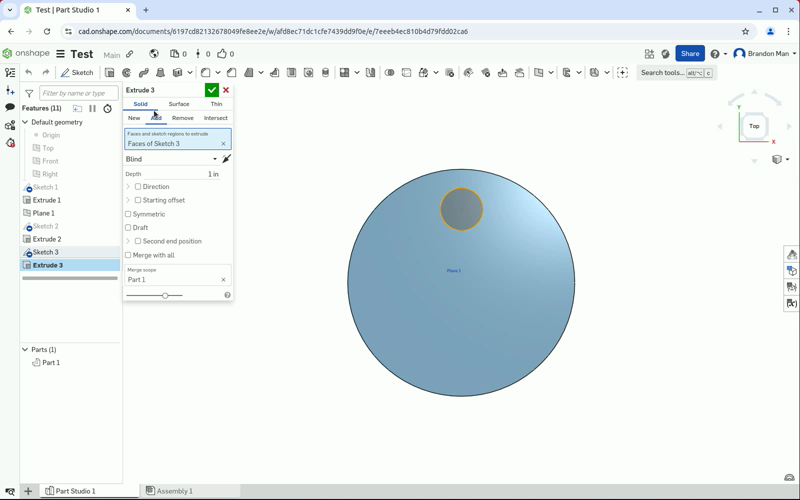
mouse_move(186, 120)
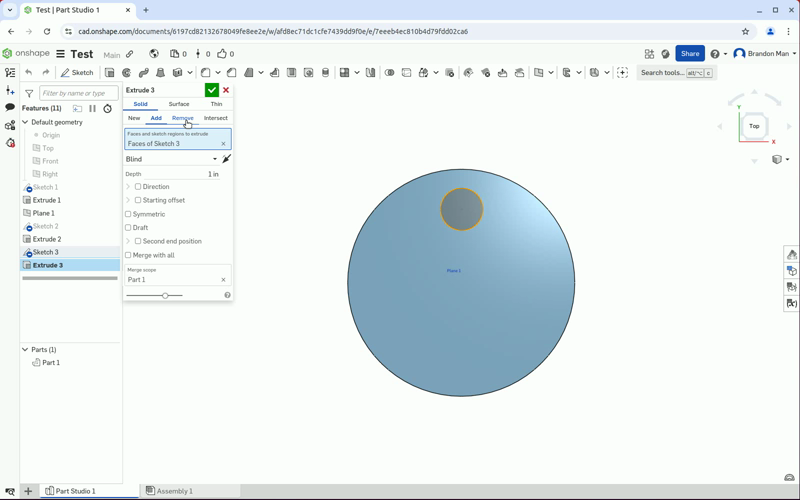
click(186, 120)
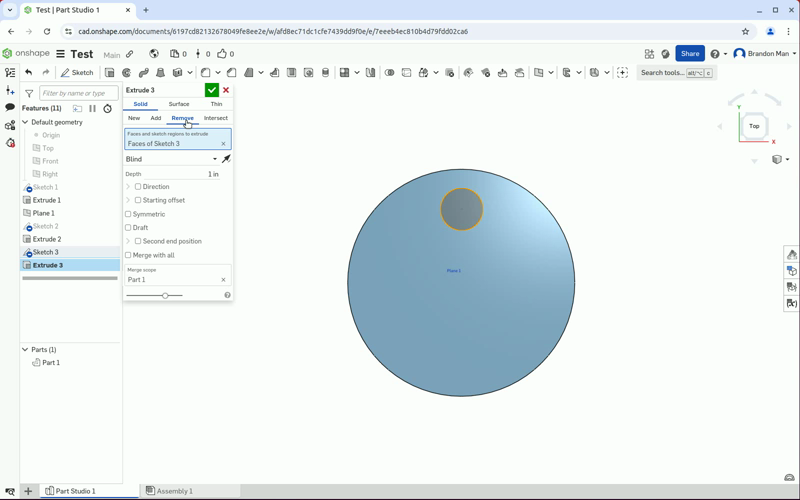
key(tab, 4)
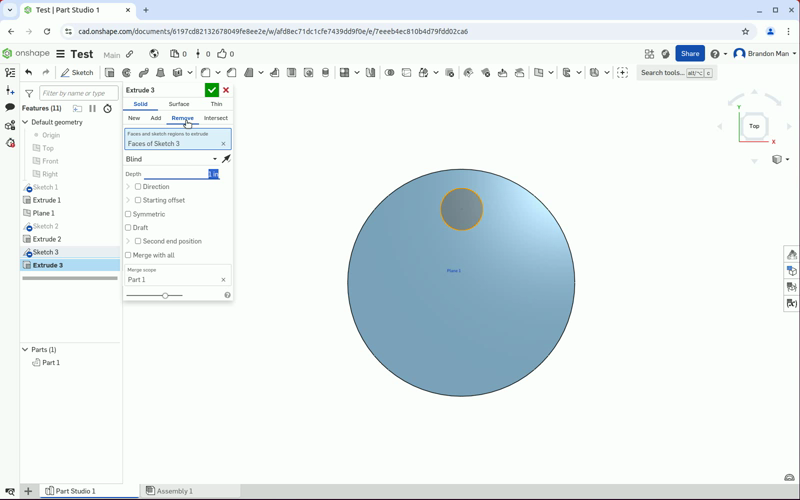
text(2.166)
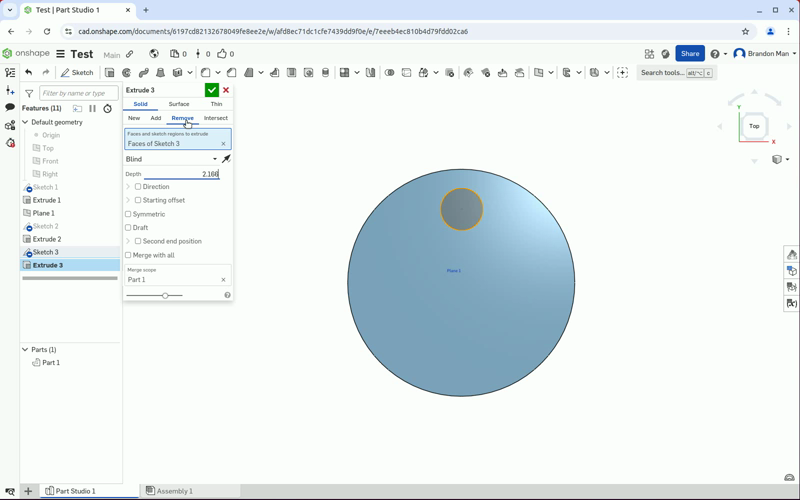
key(tab, 6)
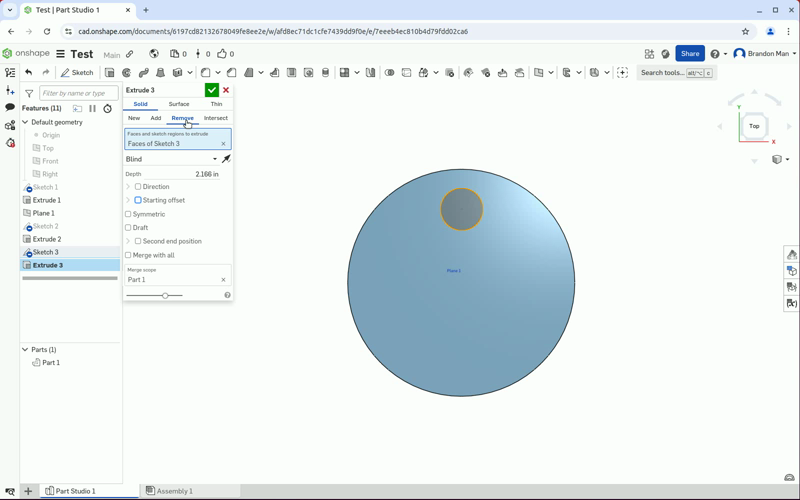
key(space)
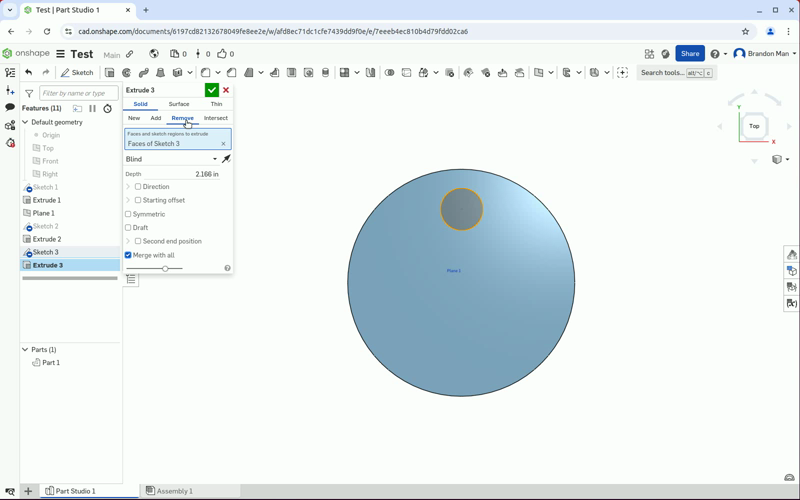
key(enter)
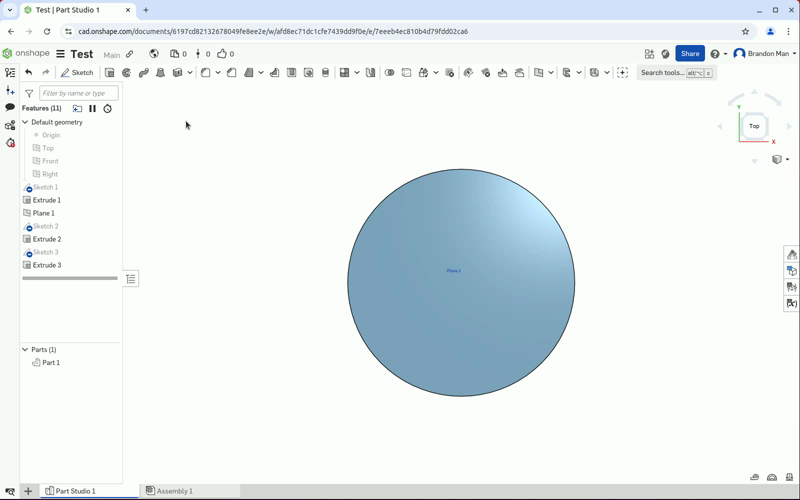
key(shift+h)
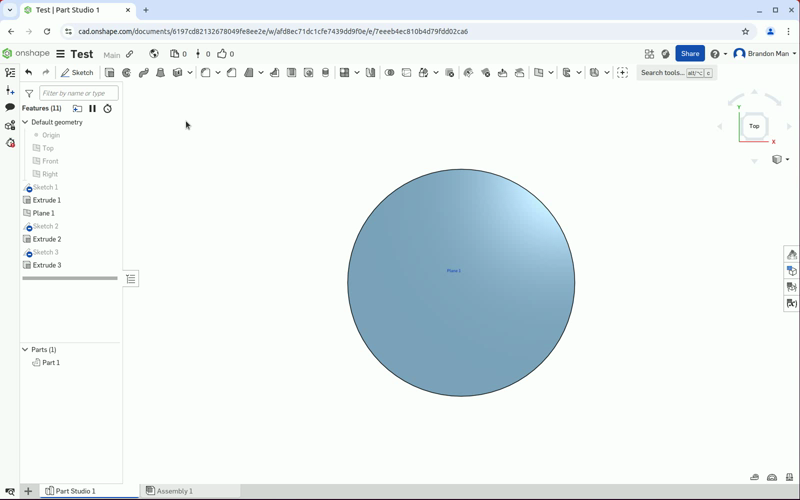
key(shift+h)
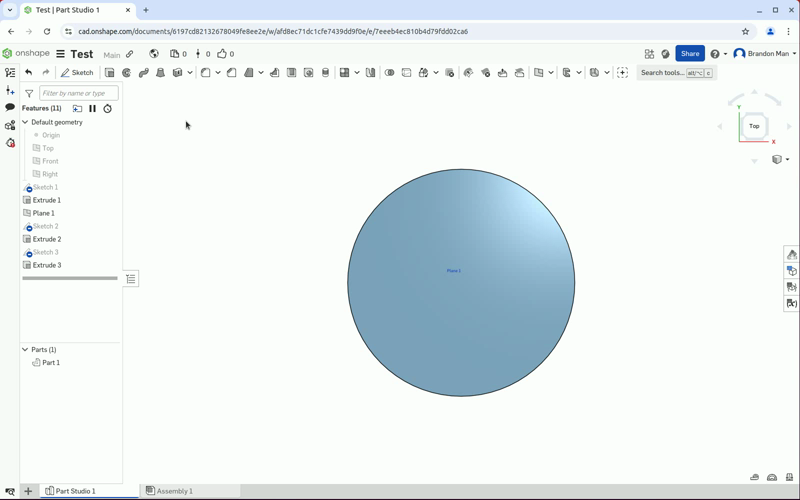
mouse_move(73, 189)
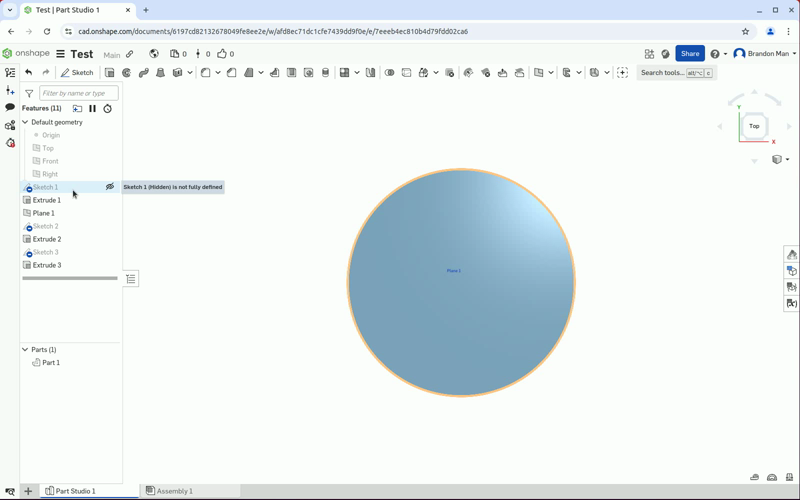
click(73, 189)
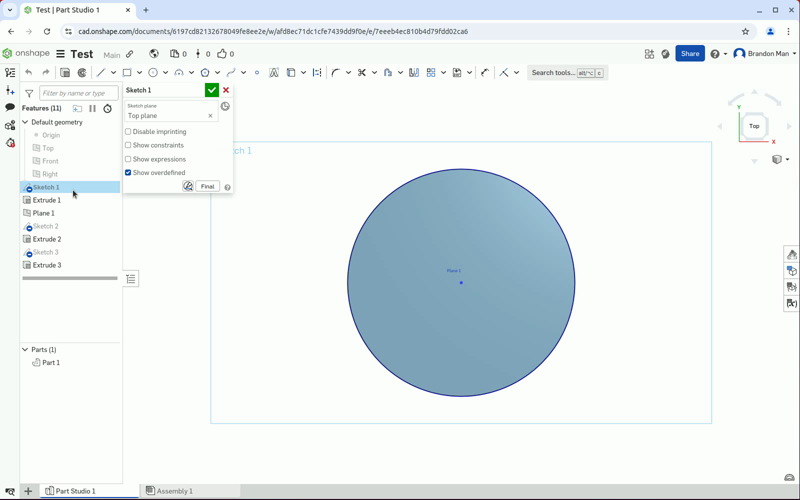
mouse_move(229, 92)
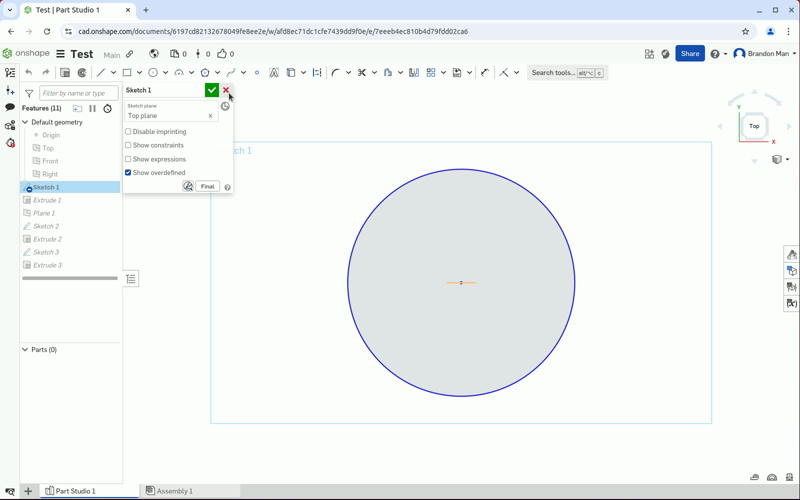
click(229, 92)
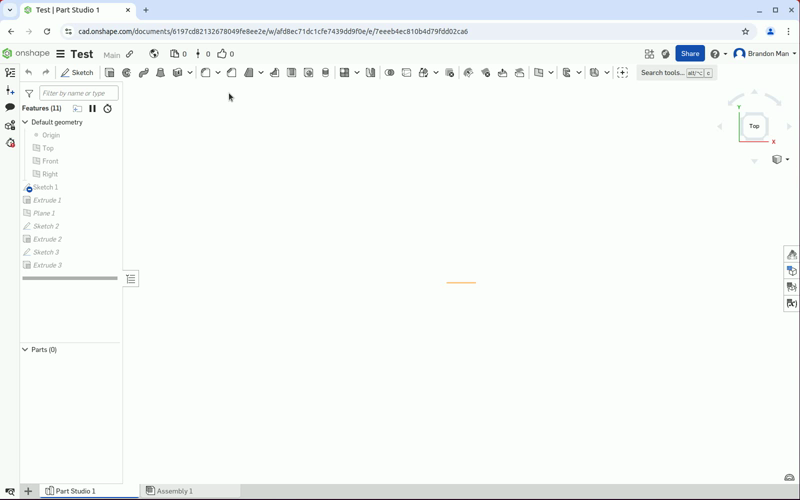
key(shift+s)
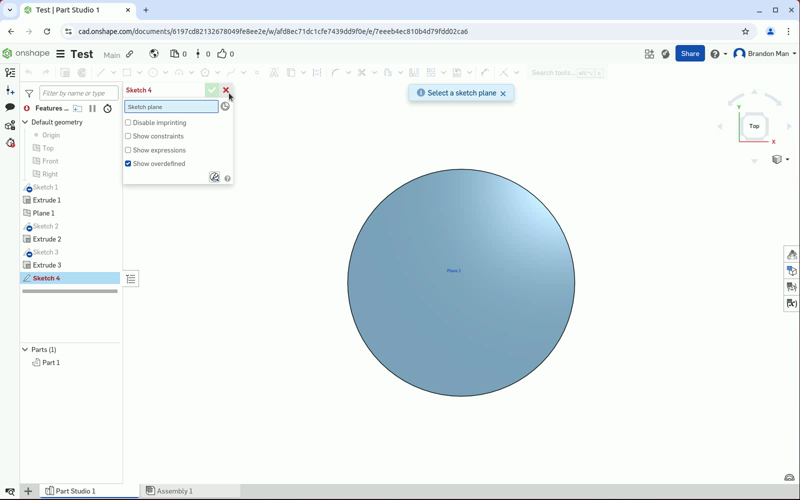
mouse_move(73, 215)
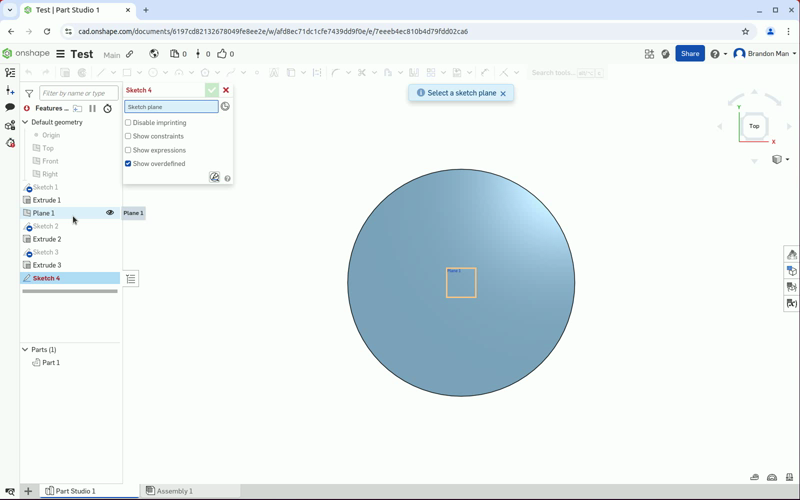
click(73, 215)
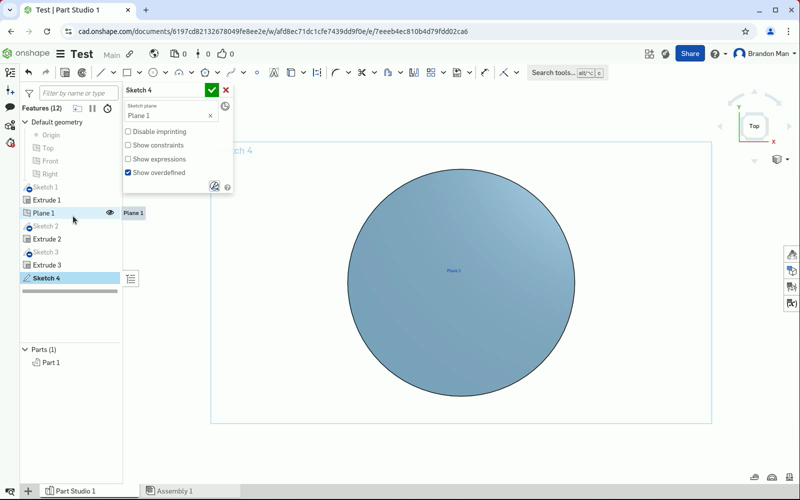
mouse_move(73, 352)
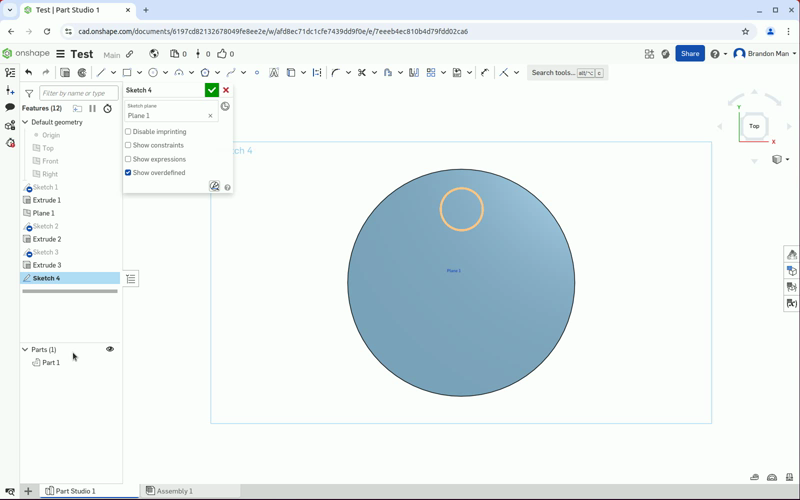
key(y)
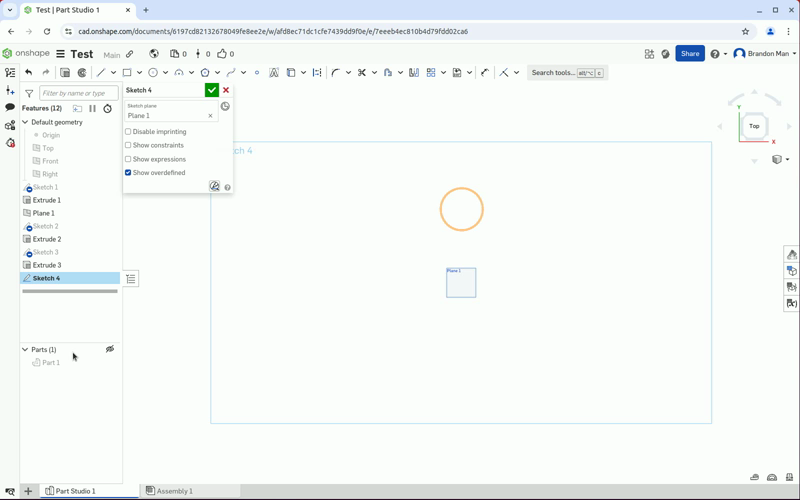
key(c)
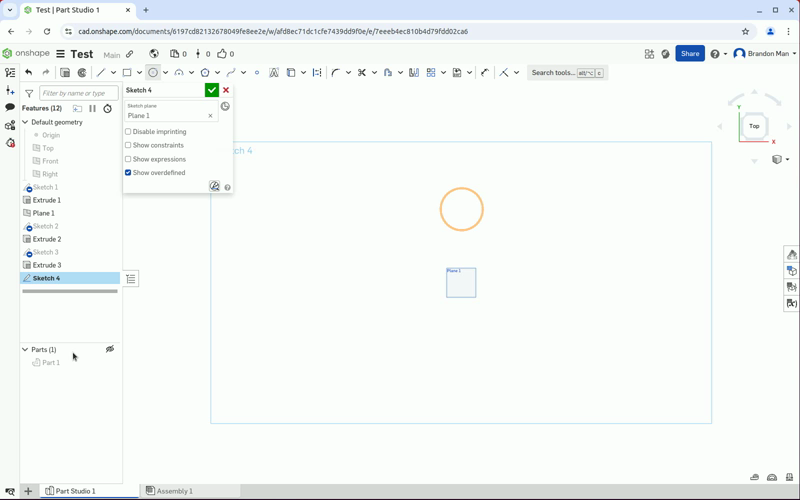
key_down(shift)
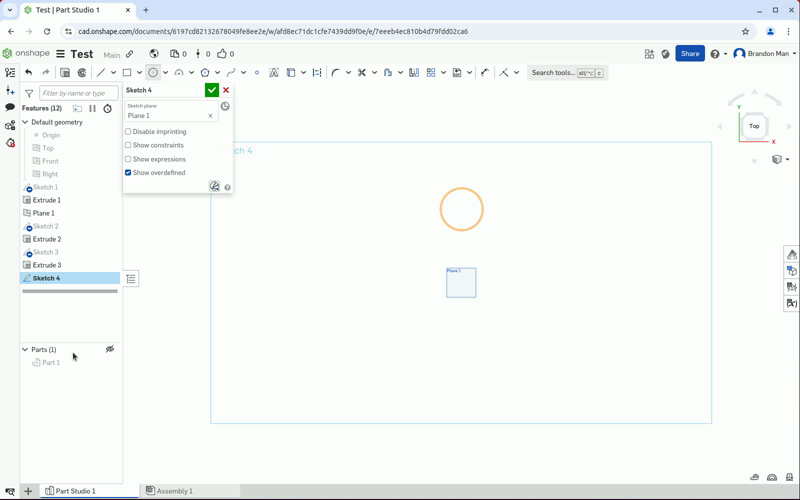
mouse_move(461, 356)
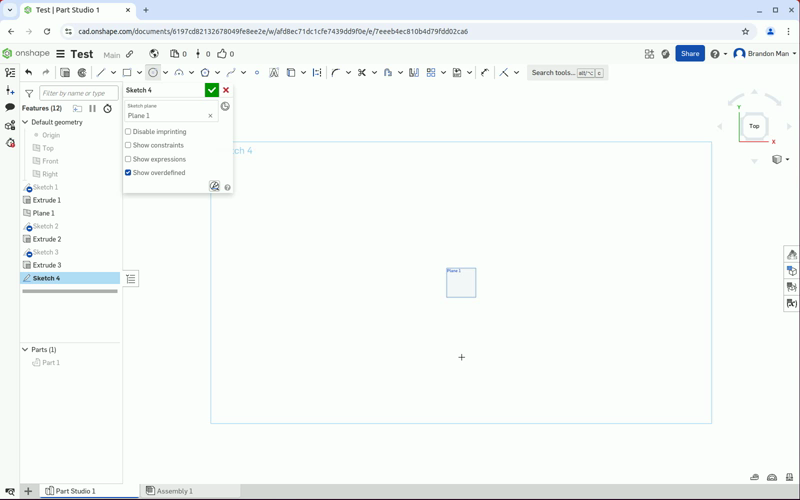
click(461, 356)
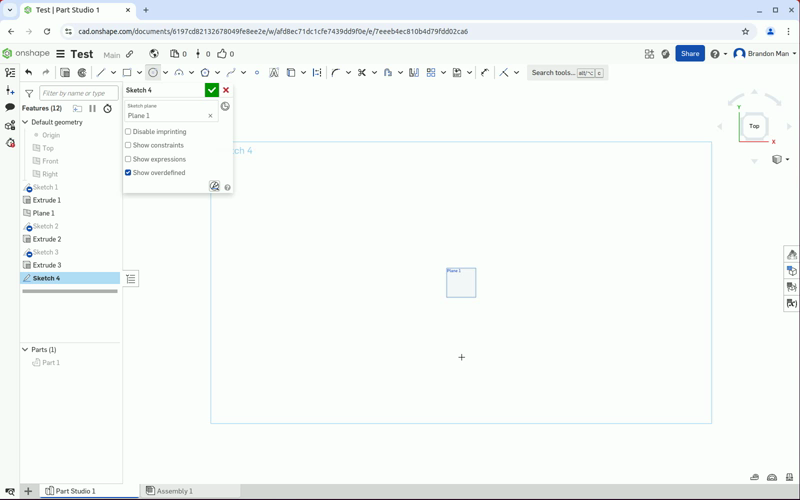
key_up(shift)
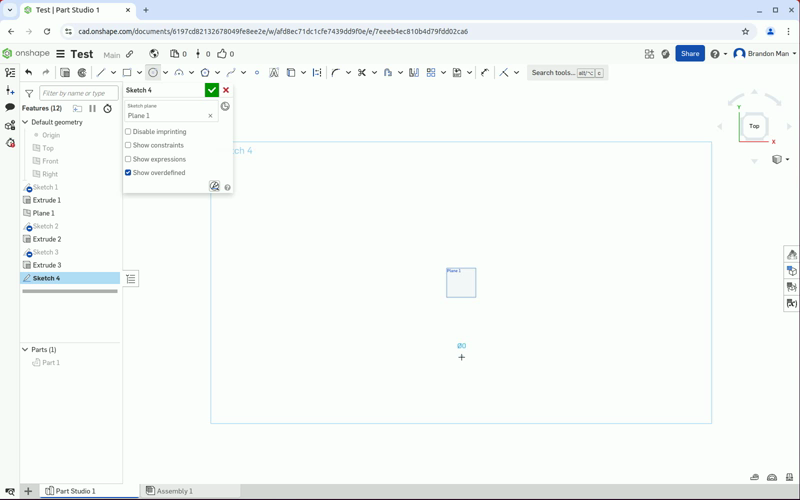
mouse_move(482, 356)
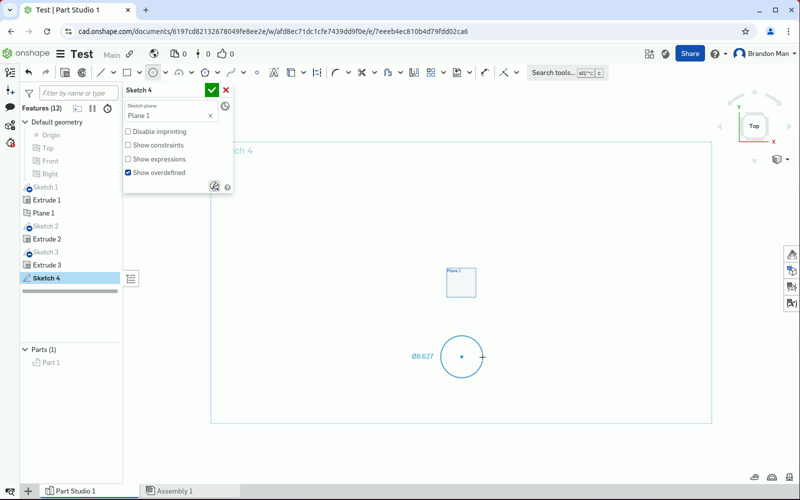
click(482, 356)
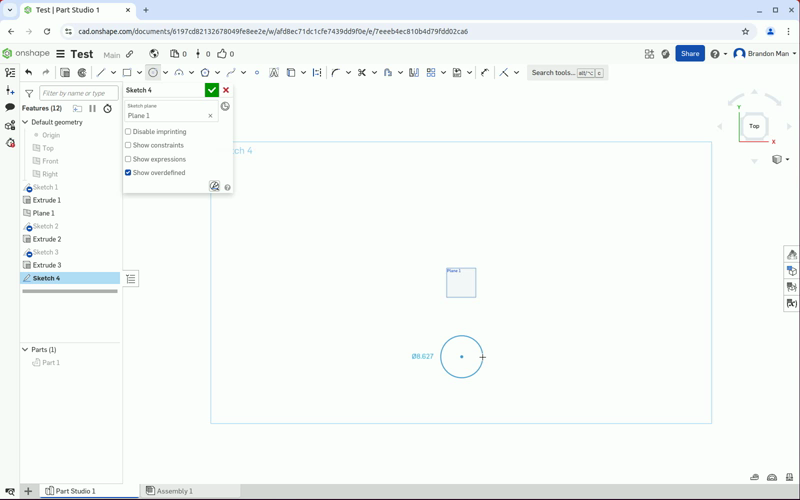
key(esc)
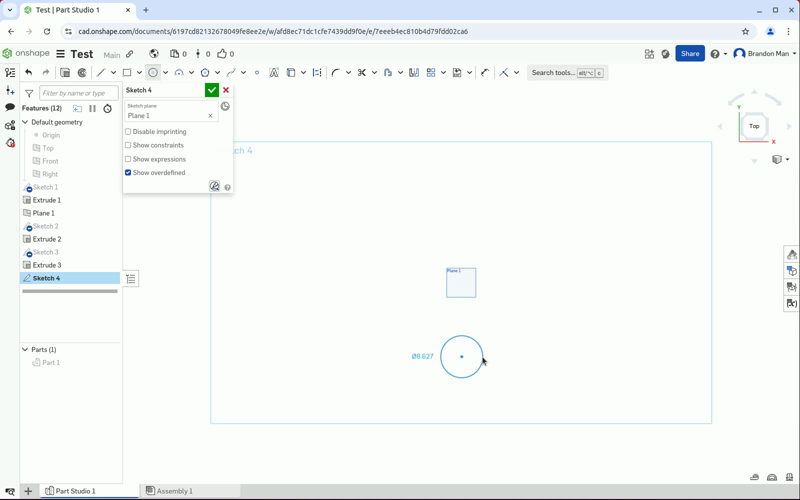
mouse_move(446, 357)
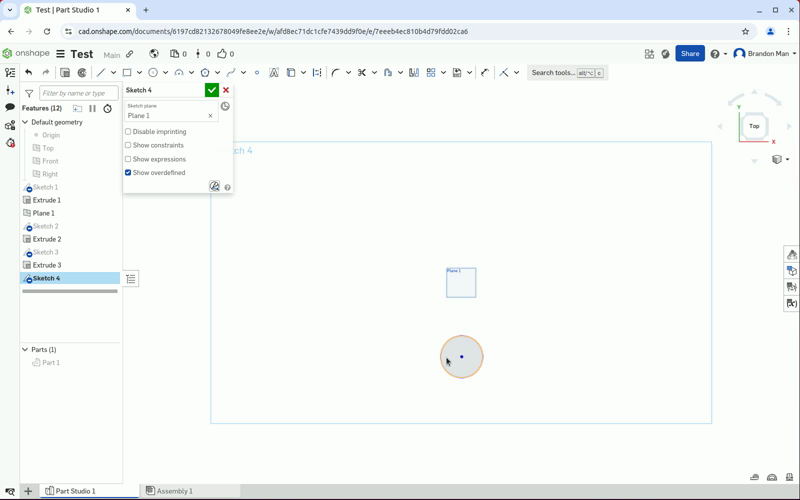
scroll(6)
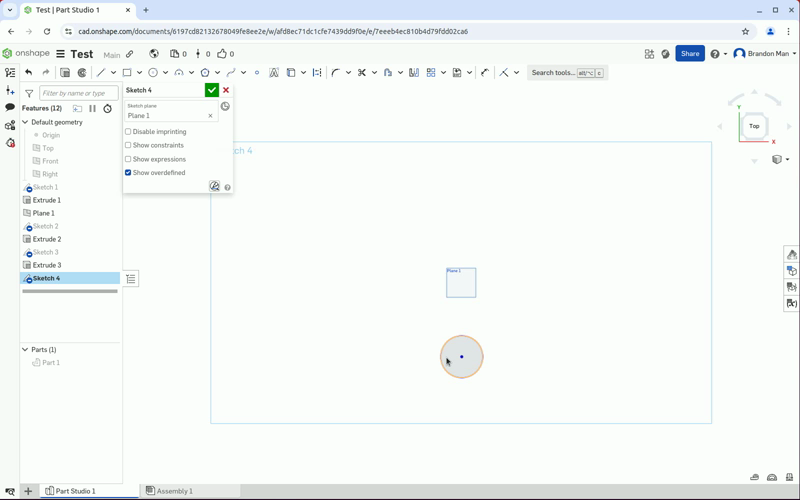
scroll(6)
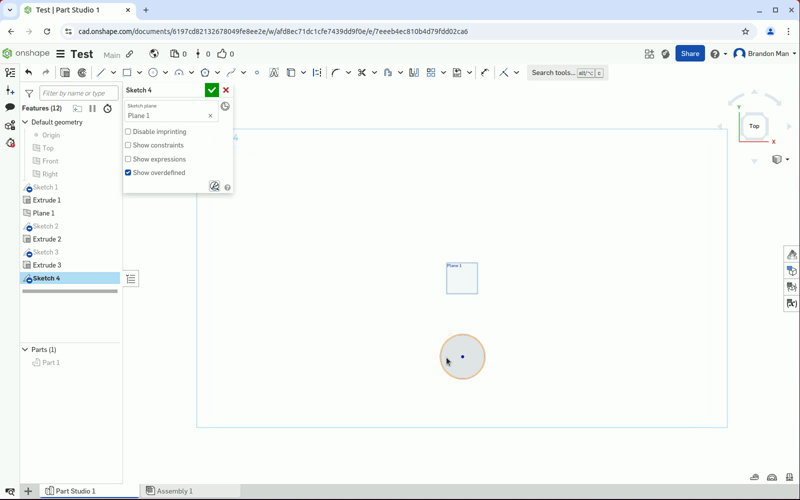
scroll(6)
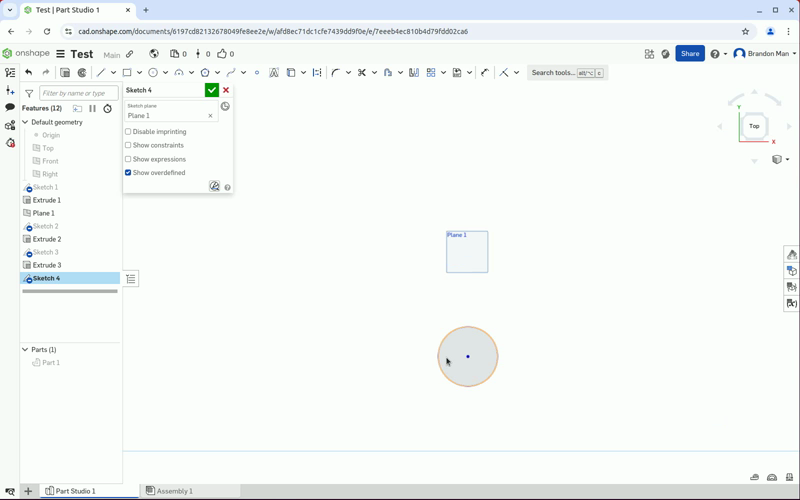
scroll(6)
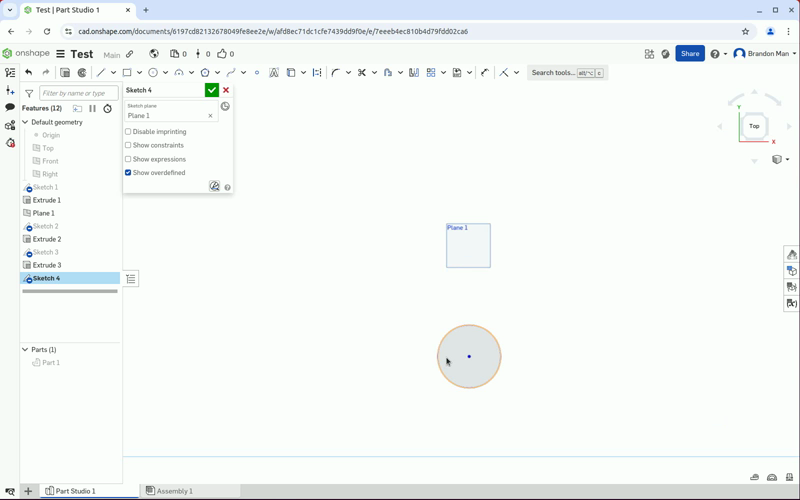
scroll(6)
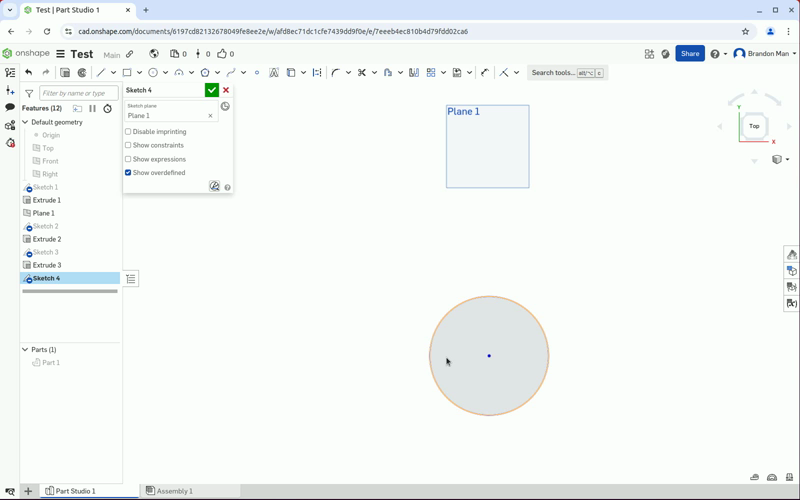
scroll(6)
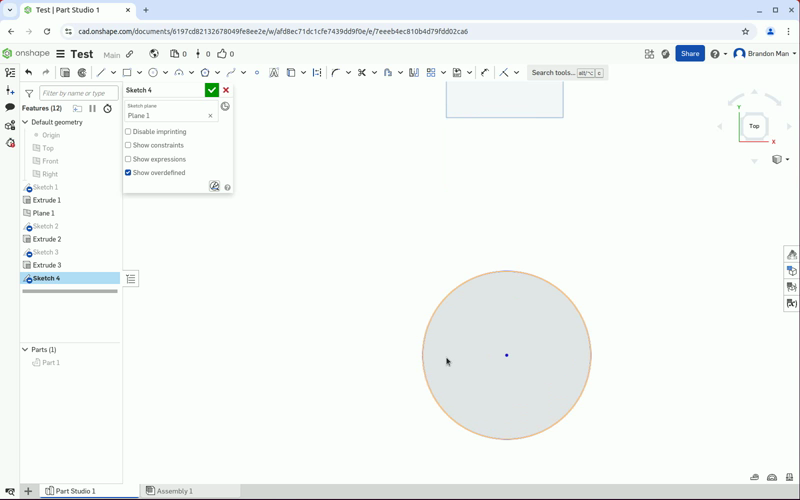
scroll(6)
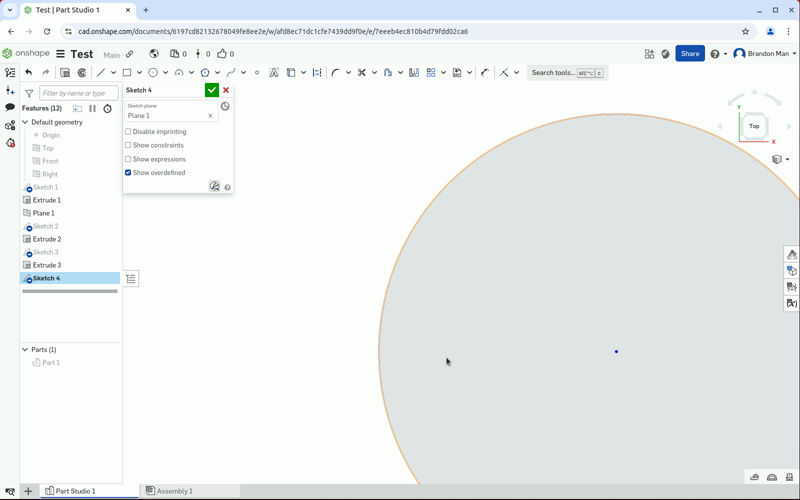
click(446, 357)
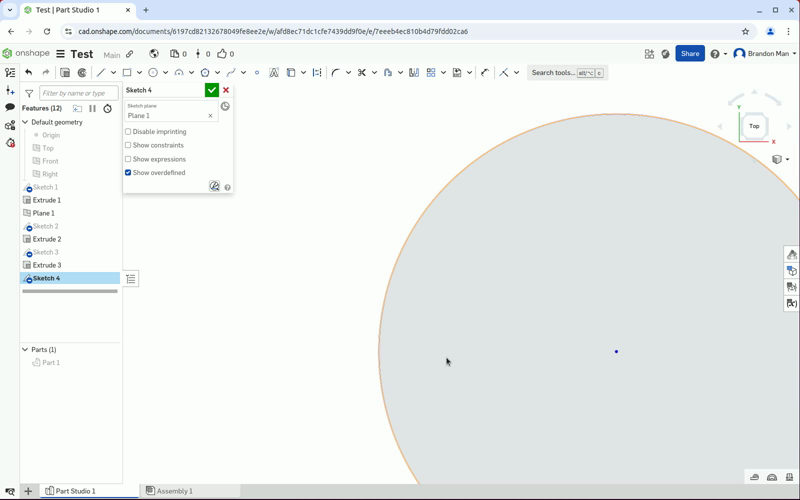
scroll(-6)
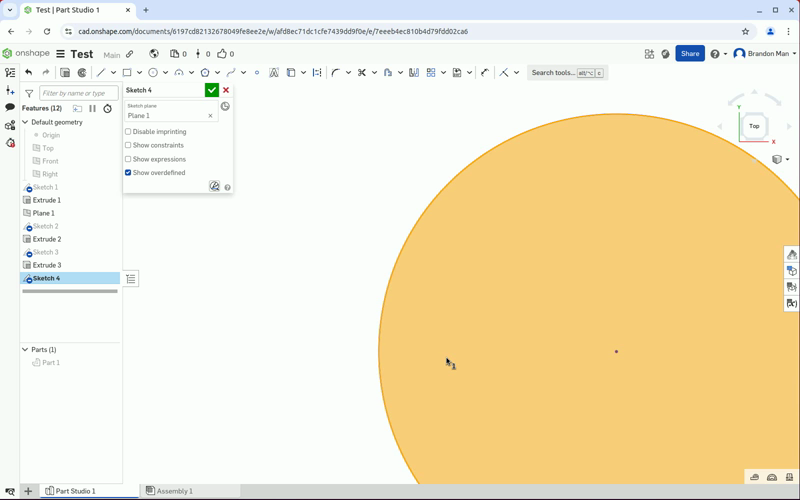
scroll(-6)
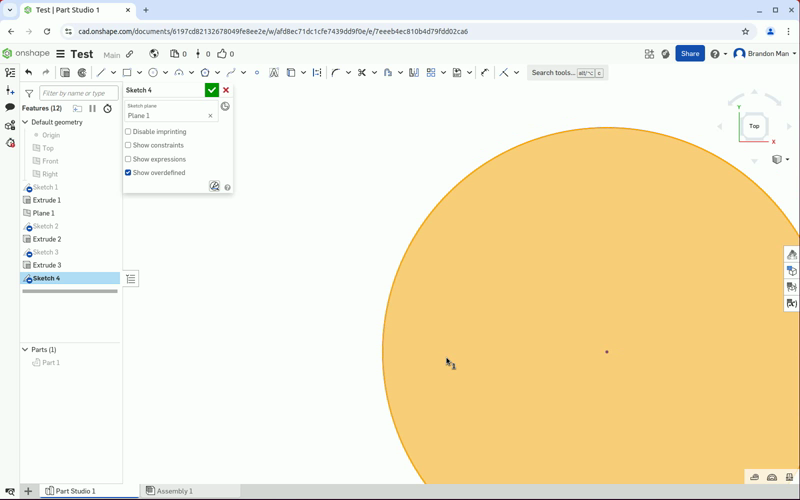
scroll(-6)
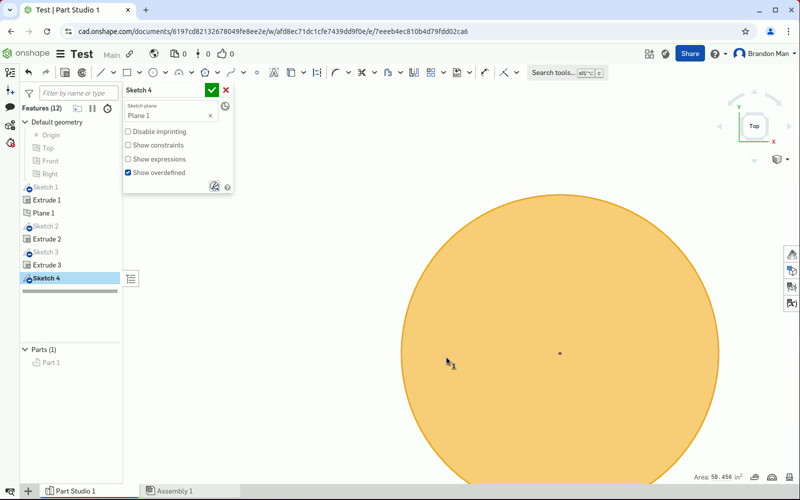
scroll(-6)
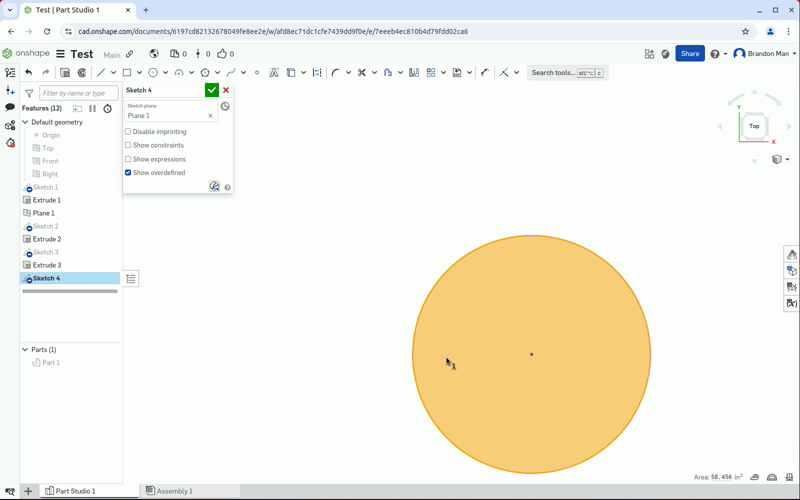
scroll(-6)
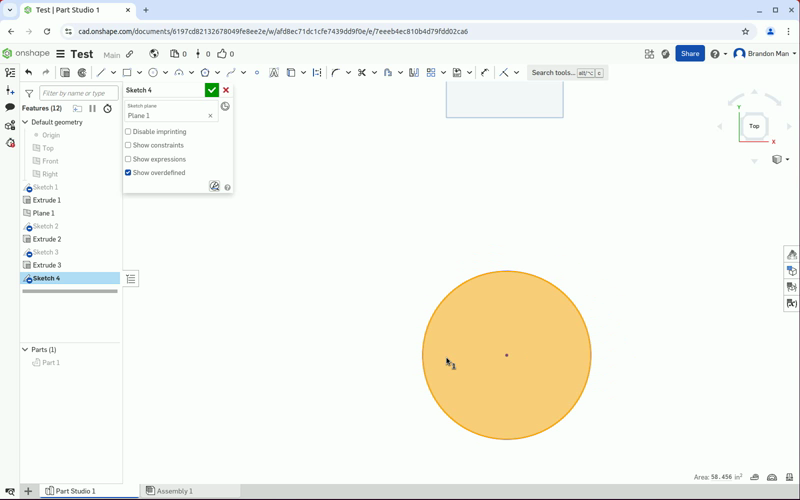
scroll(-6)
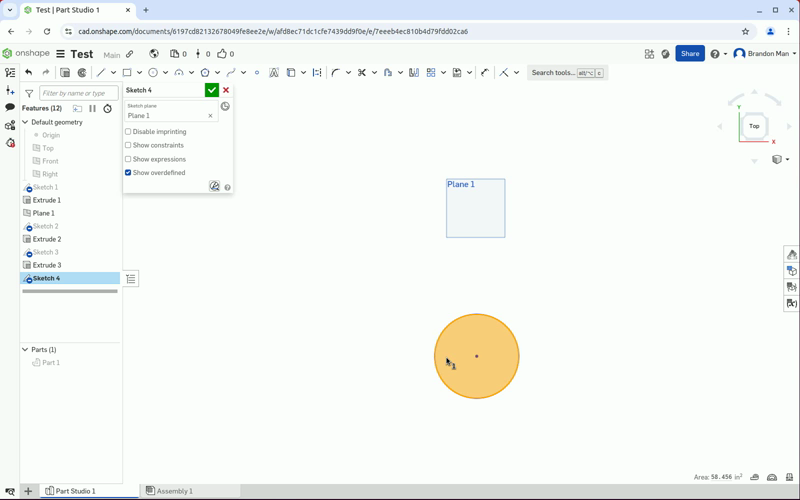
scroll(-6)
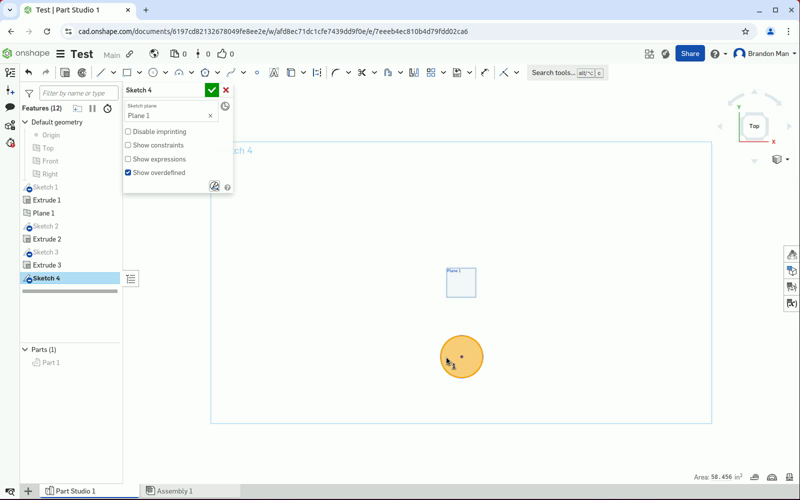
mouse_move(73, 352)
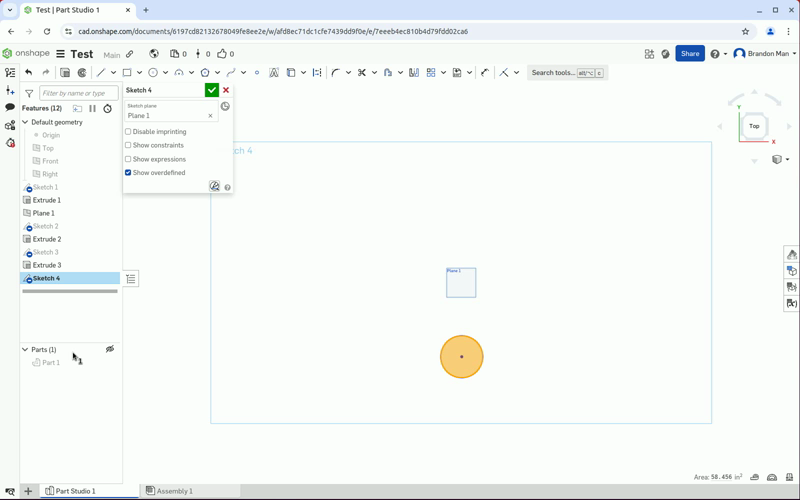
key(shift+y)
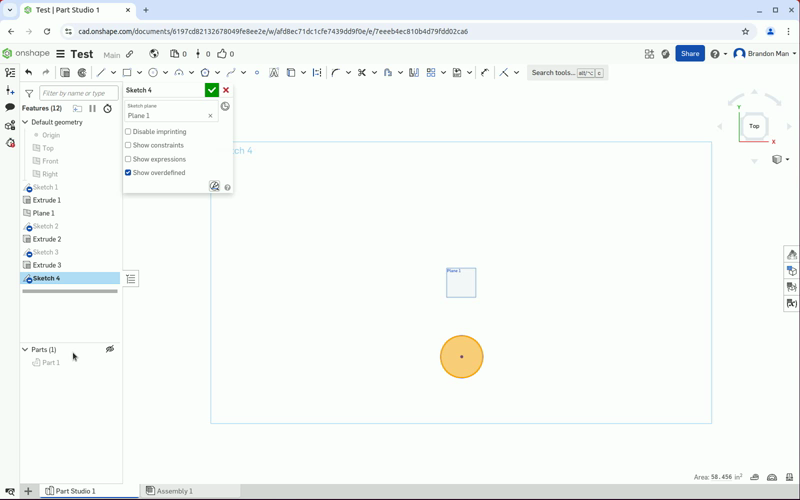
key(shift+e)
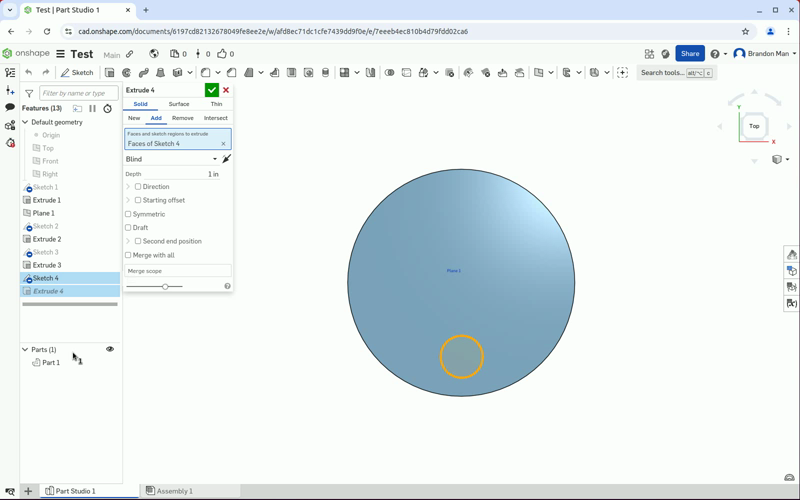
mouse_move(143, 106)
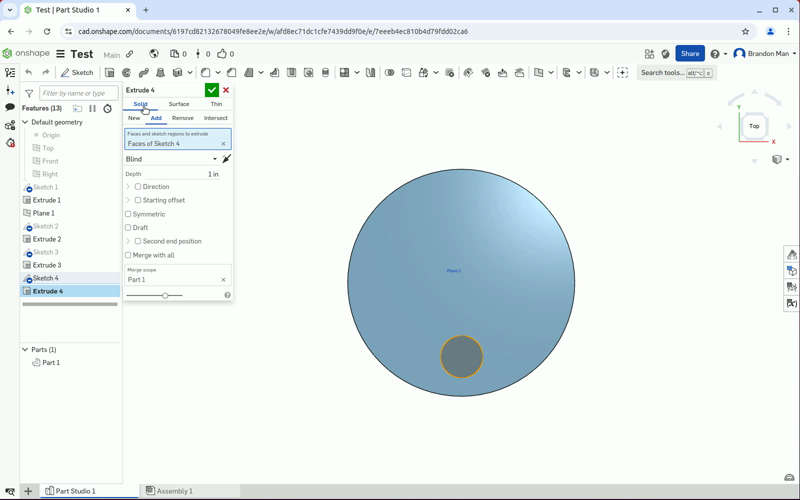
click(143, 106)
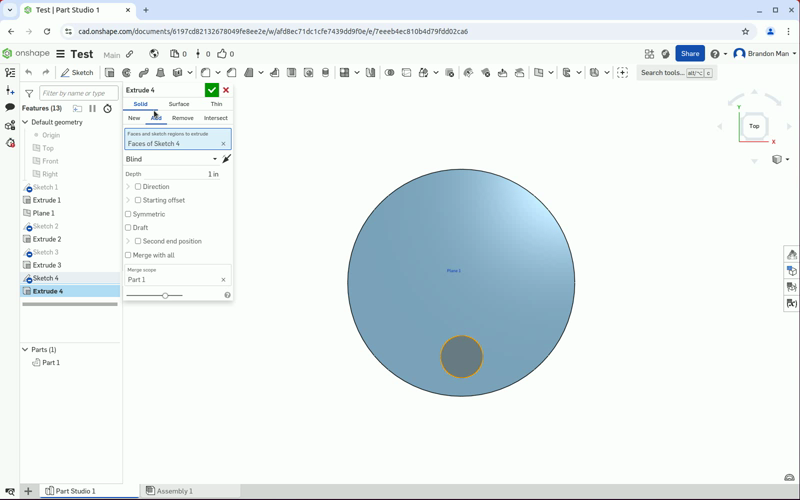
mouse_move(186, 120)
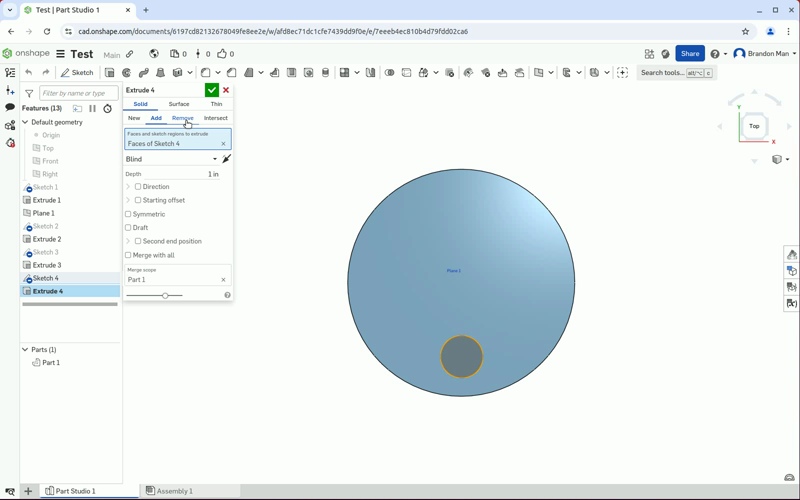
click(186, 120)
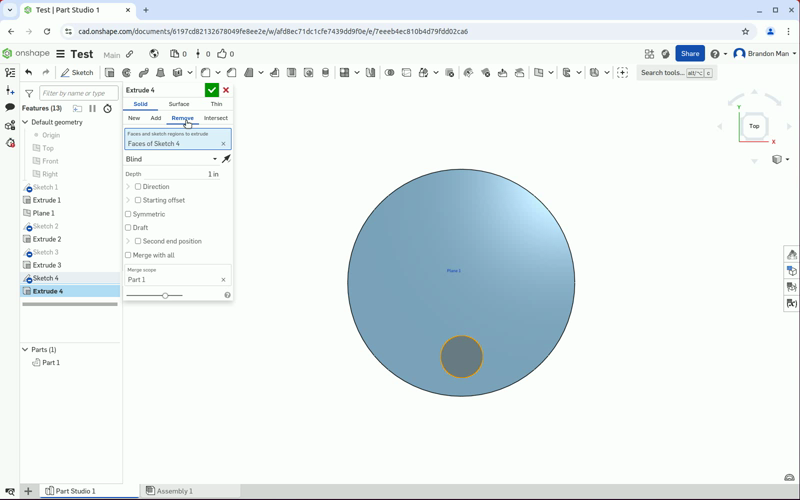
key(tab, 4)
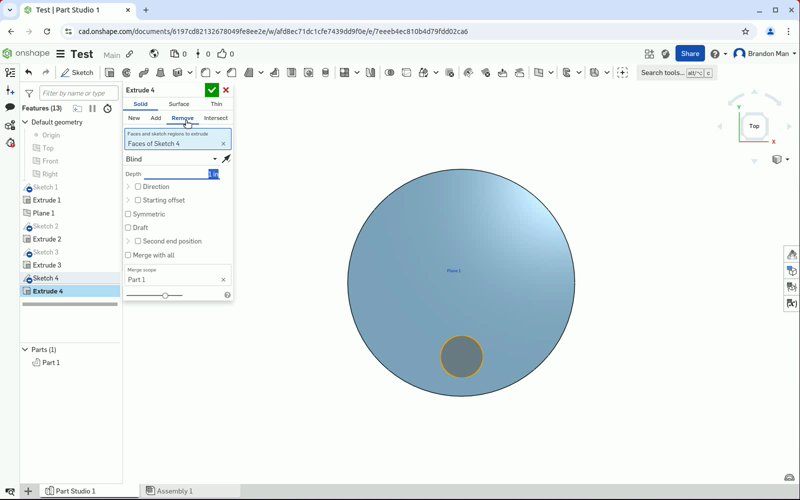
text(2.166)
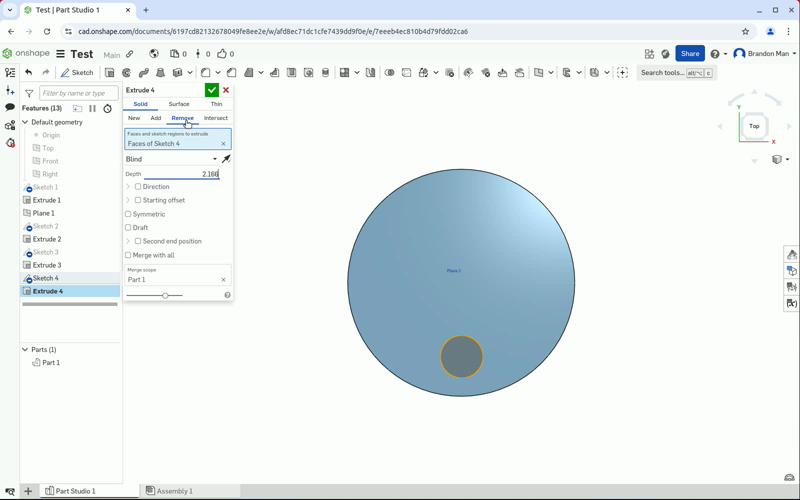
key(tab, 6)
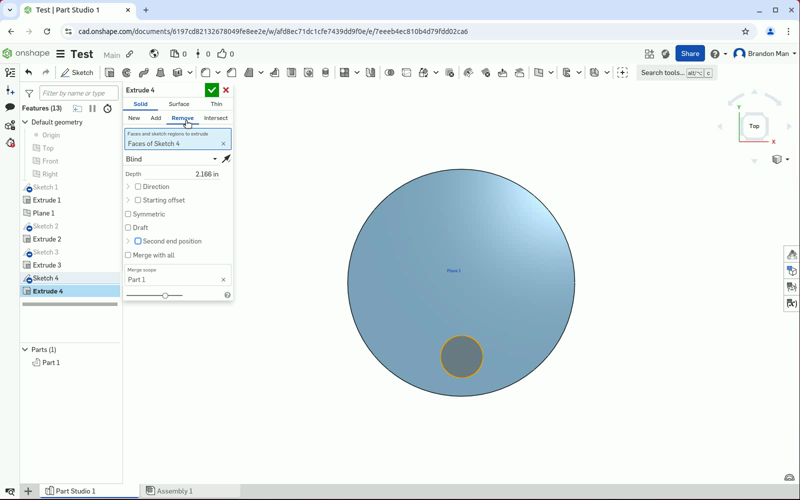
key(space)
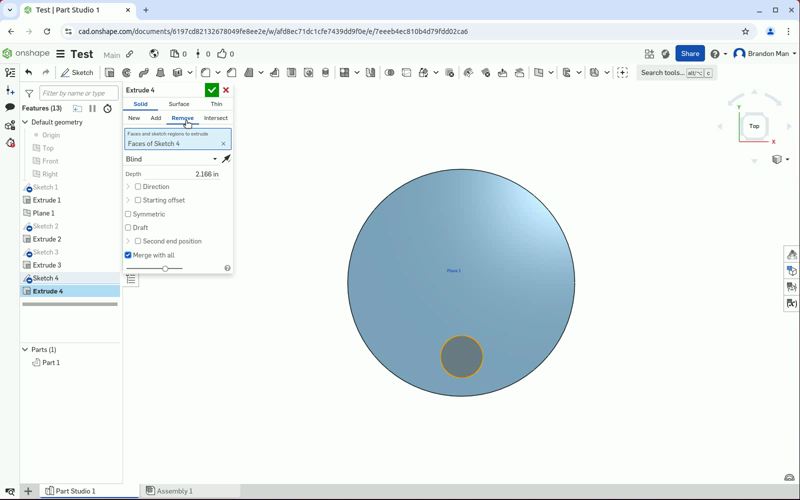
key(enter)
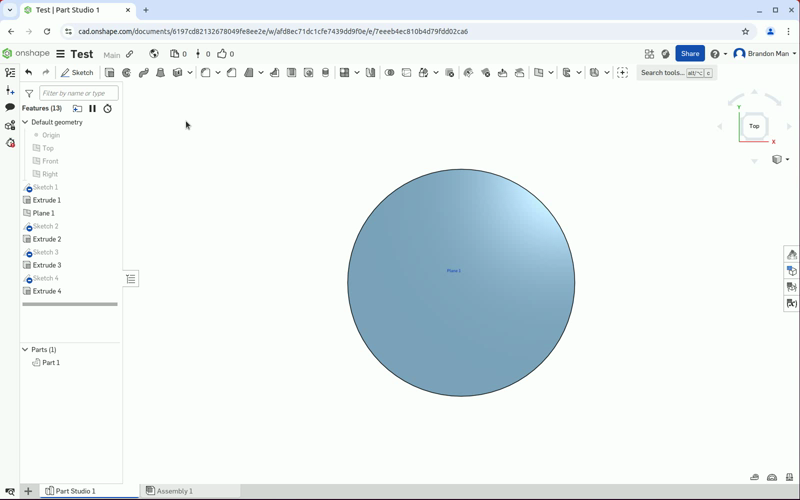
key(shift+h)
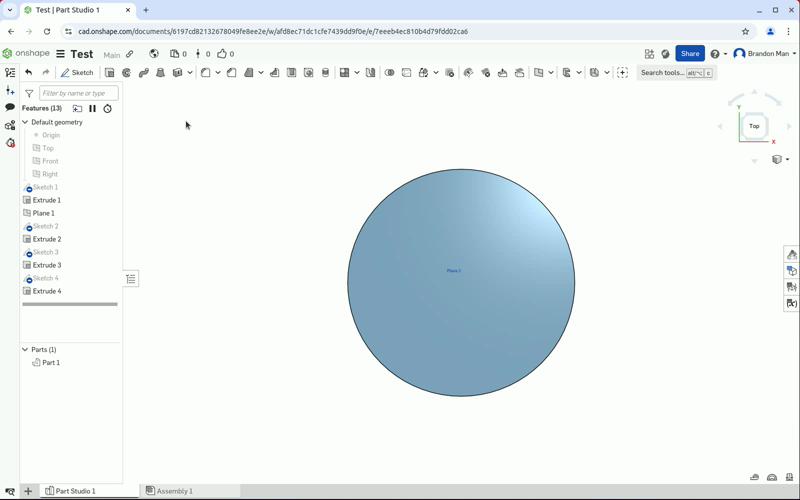
key(shift+h)
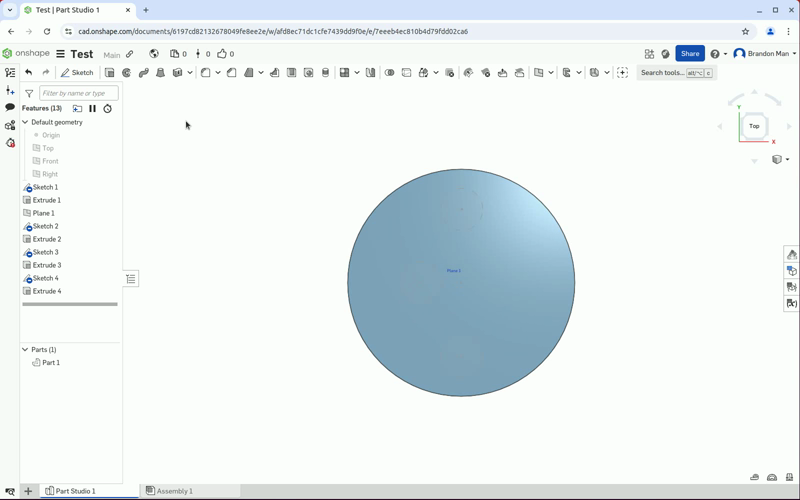
key(shift+7)
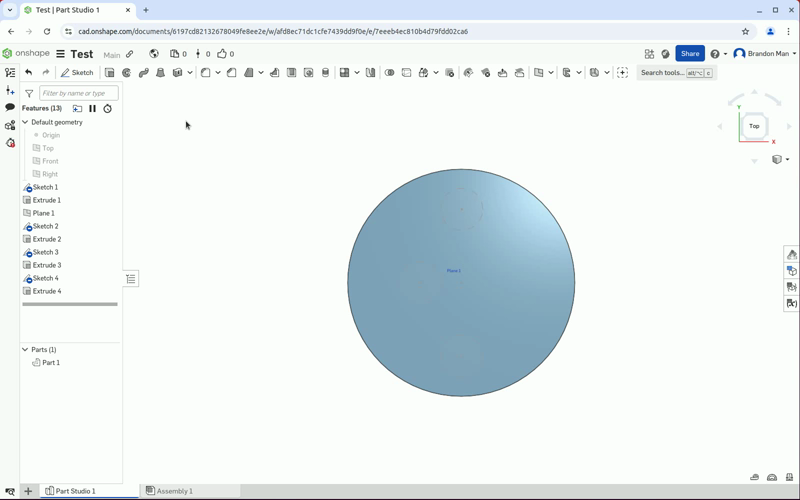
key(up, 3)
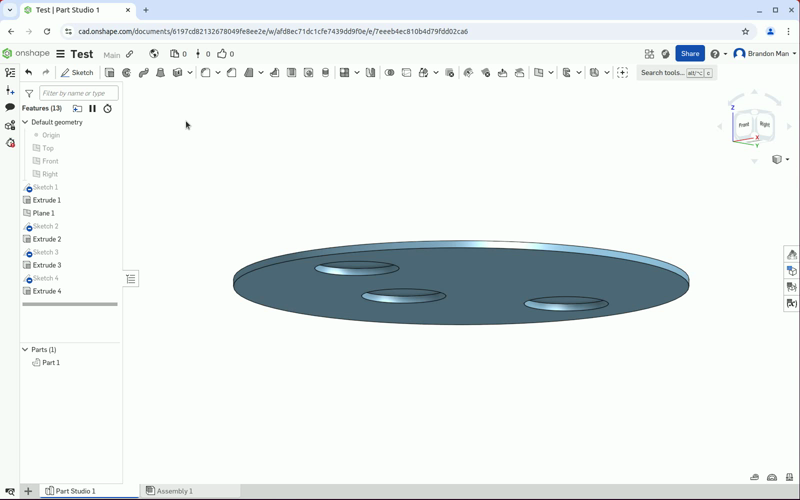
key(left, 3)
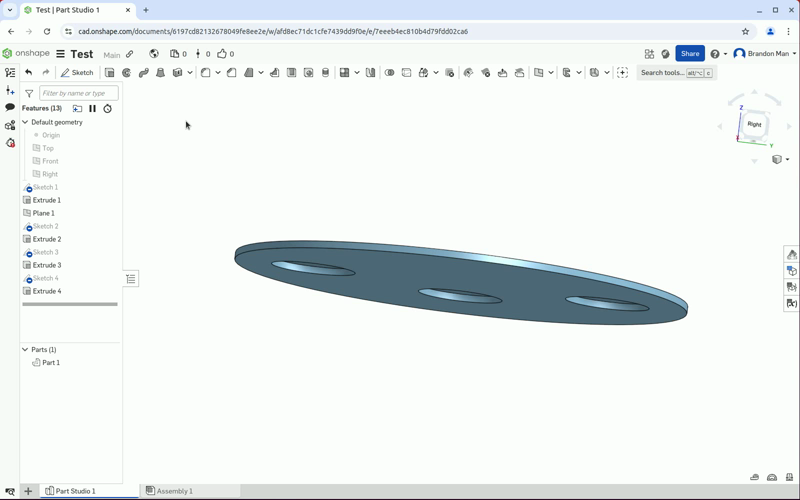
key(right, 3)
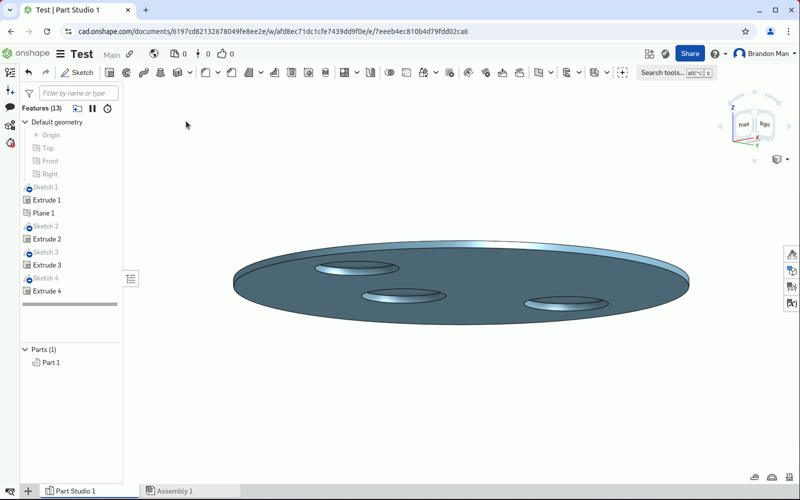
key(down, 3)
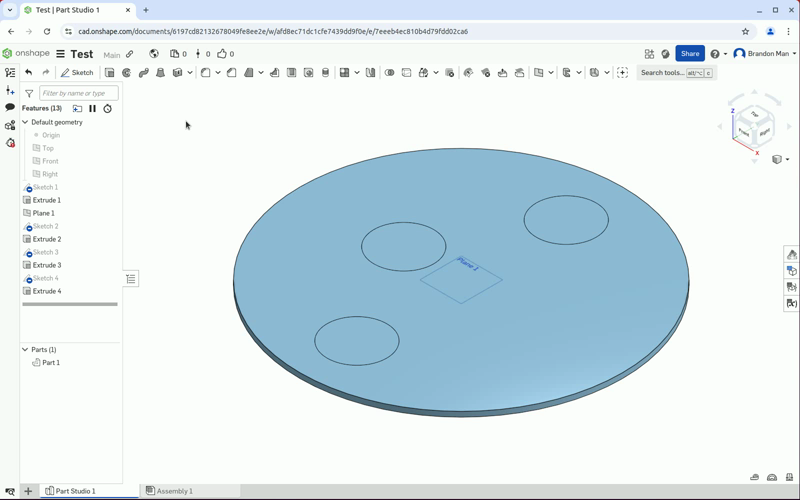
mouse_move(73, 189)
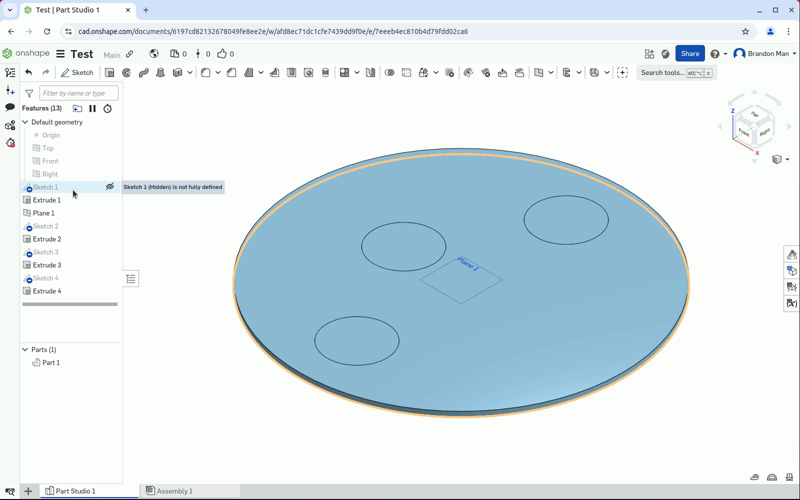
click(73, 189)